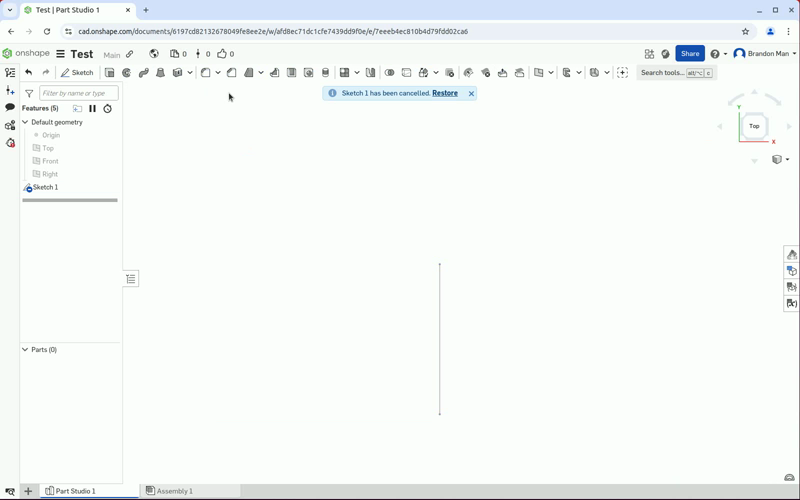
key(shift+h)
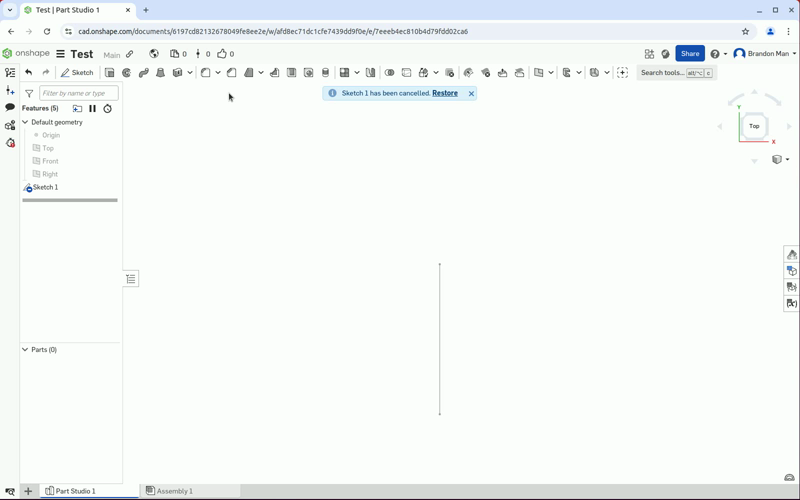
key(shift+s)
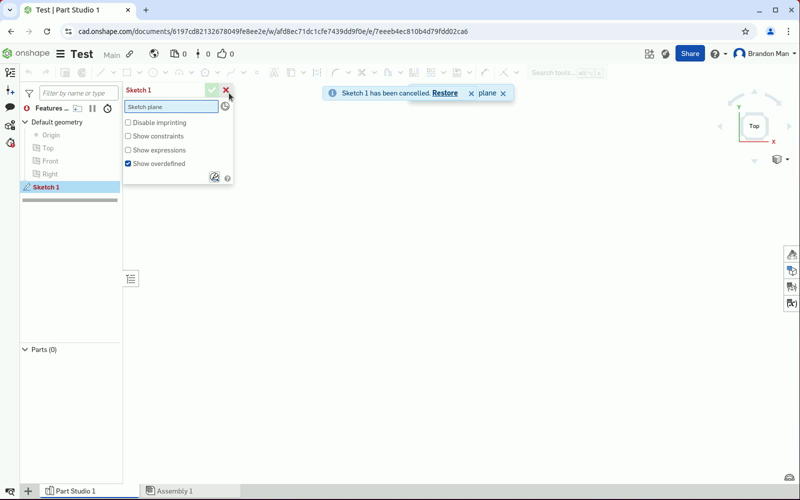
mouse_move(73, 150)
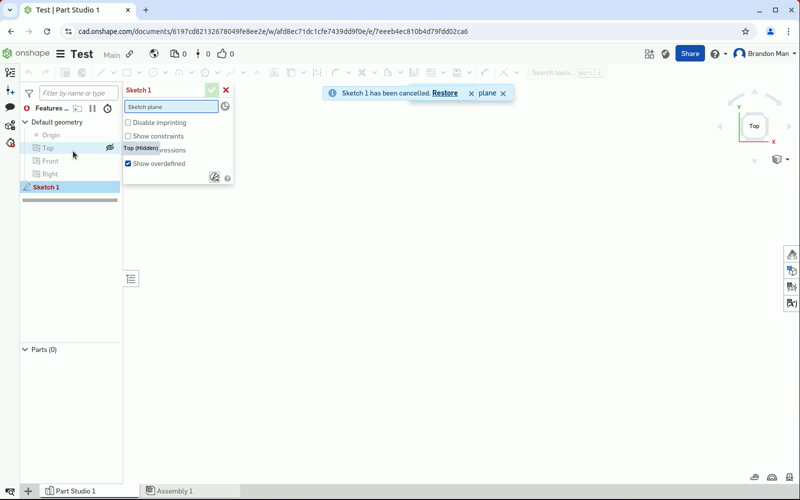
click(73, 150)
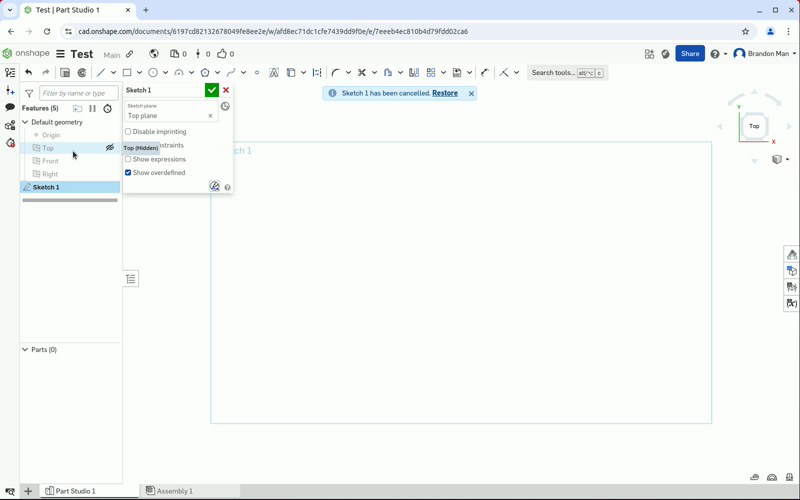
mouse_move(73, 352)
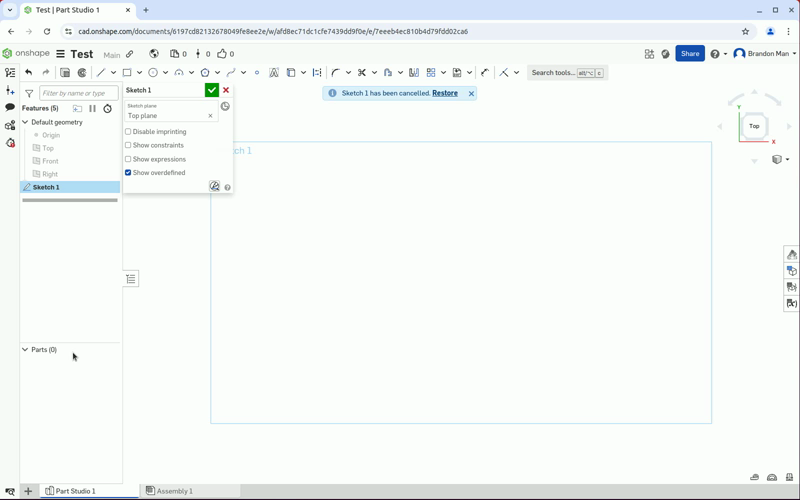
key(y)
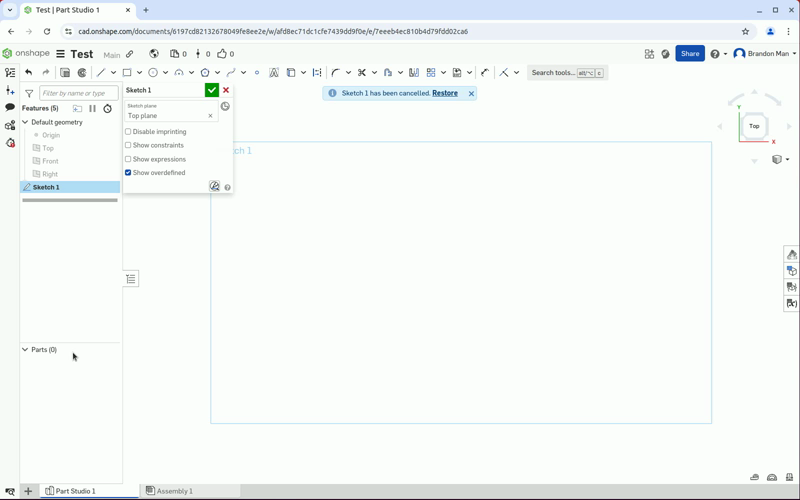
key(a)
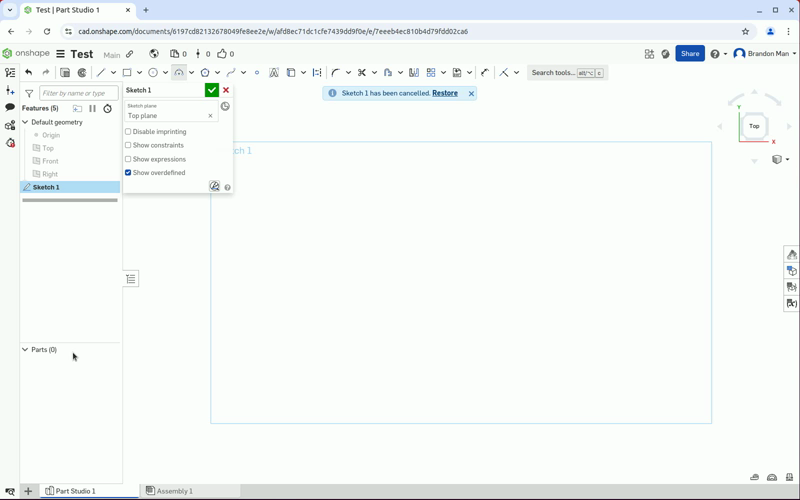
key_down(shift)
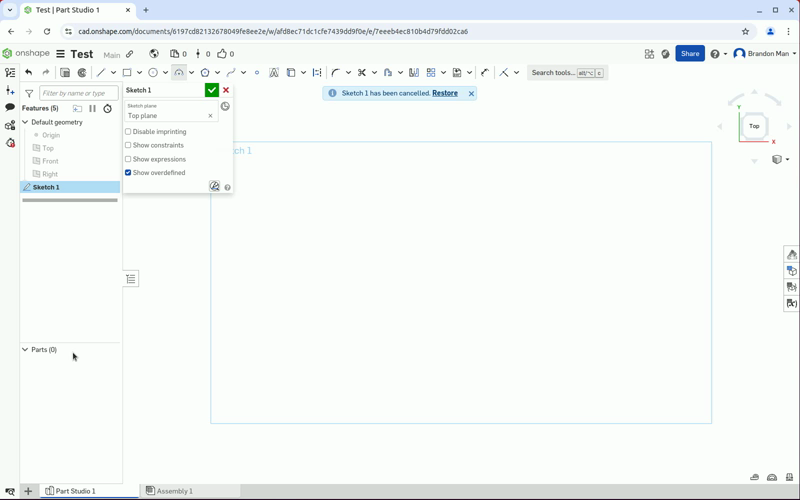
mouse_move(418, 329)
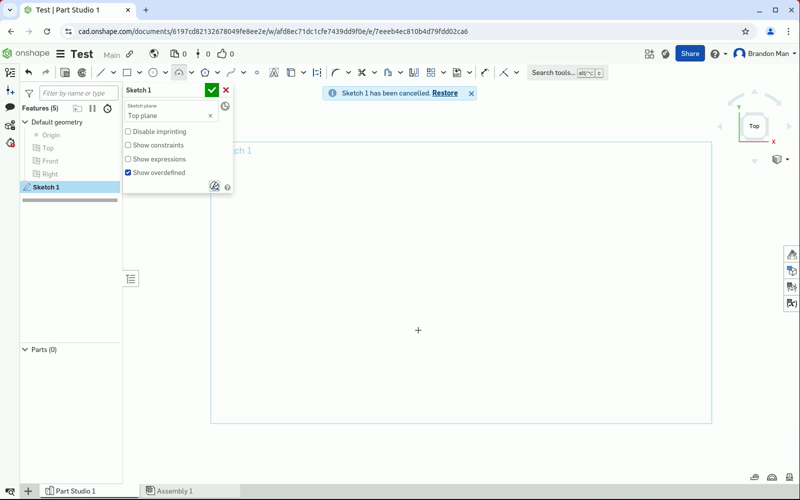
click(418, 329)
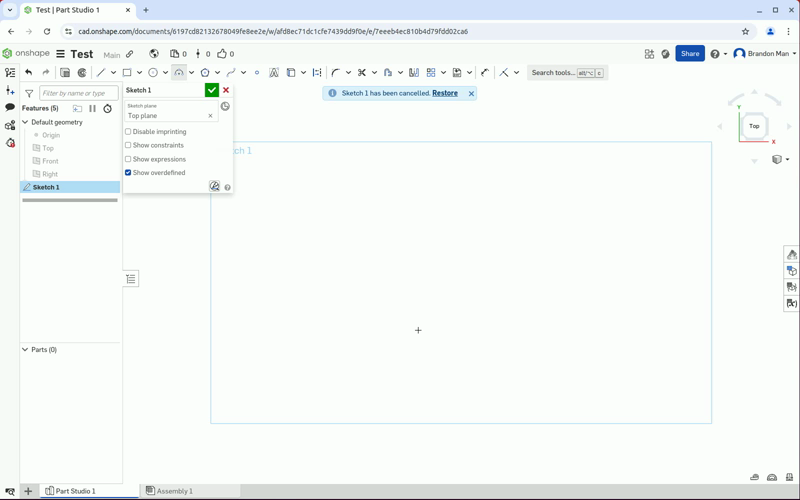
key_up(shift)
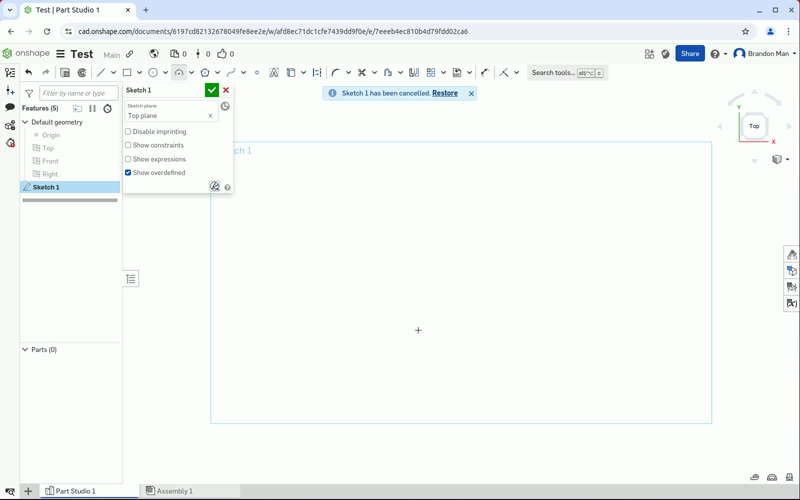
key_down(shift)
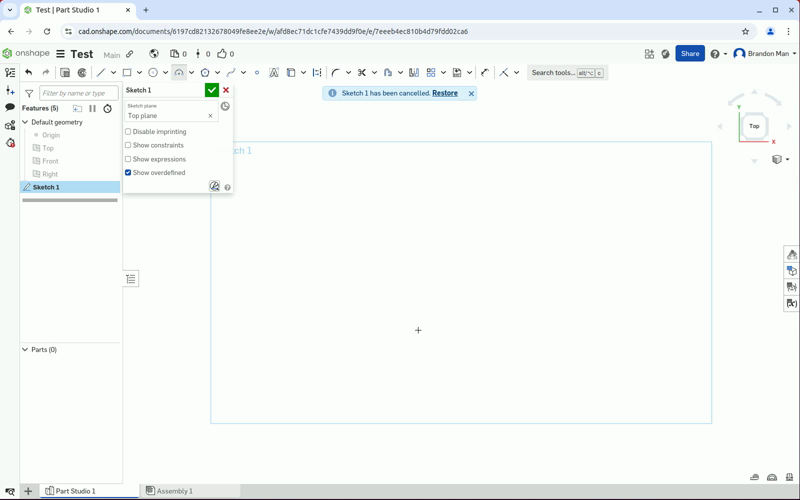
mouse_move(464, 224)
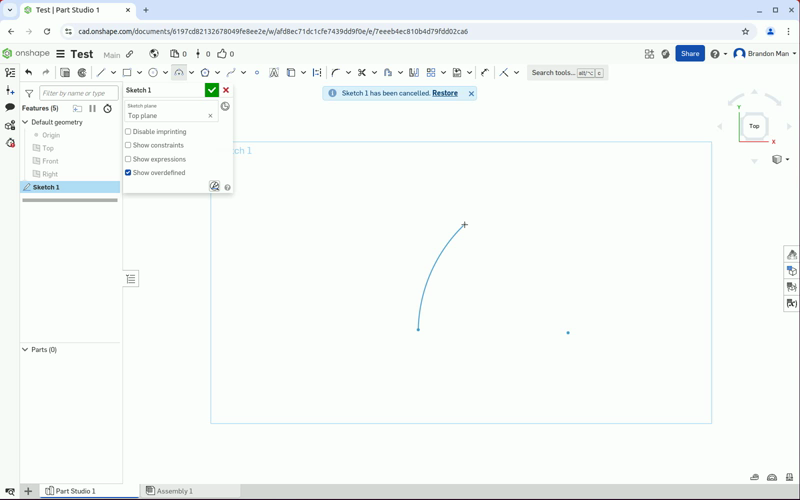
click(464, 224)
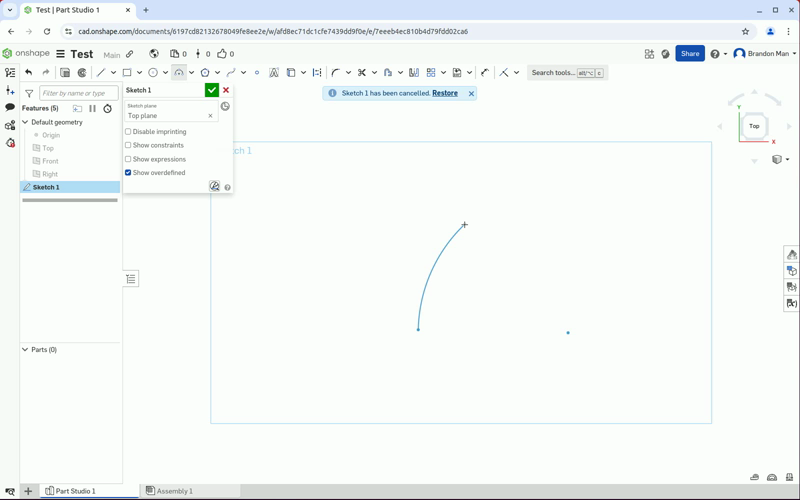
mouse_move(389, 254)
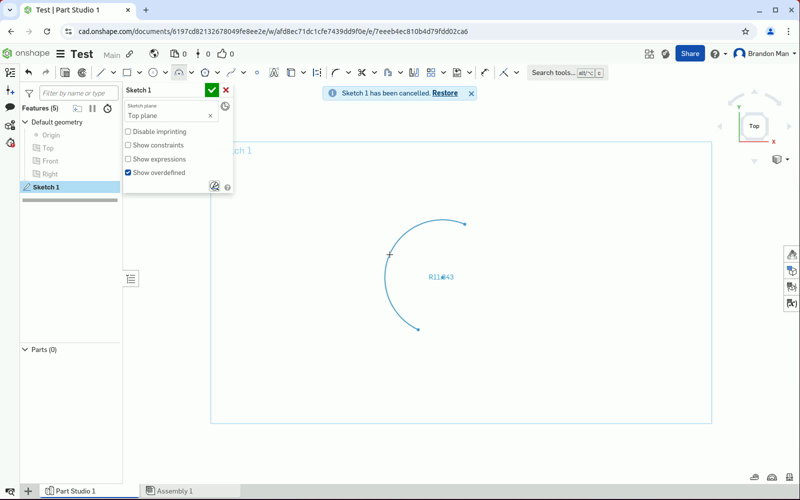
click(389, 254)
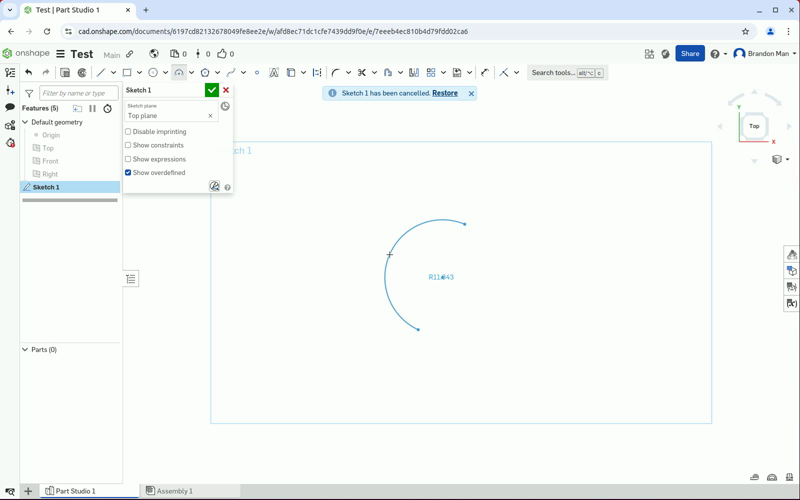
key_up(shift)
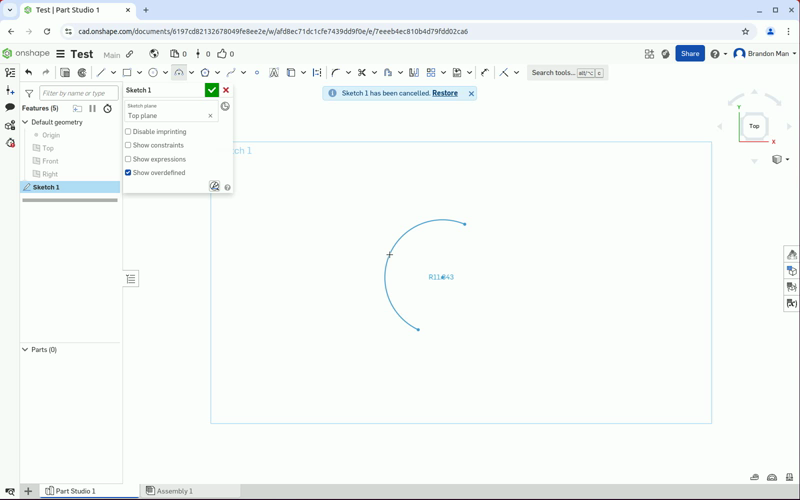
mouse_move(464, 224)
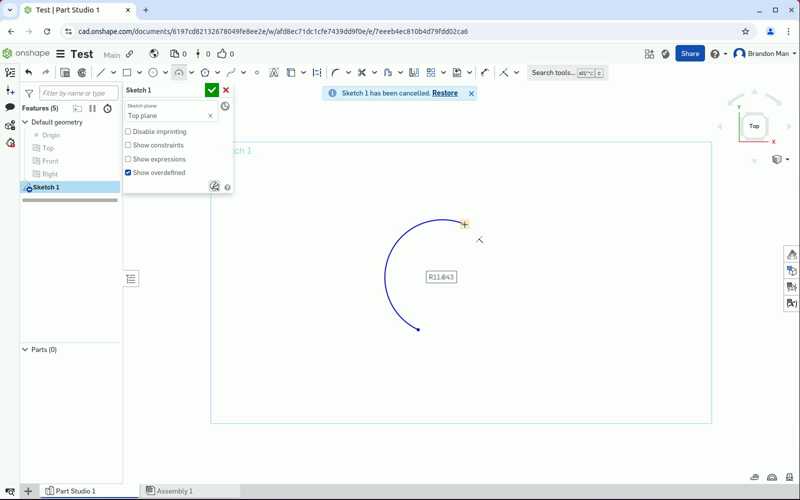
click(464, 224)
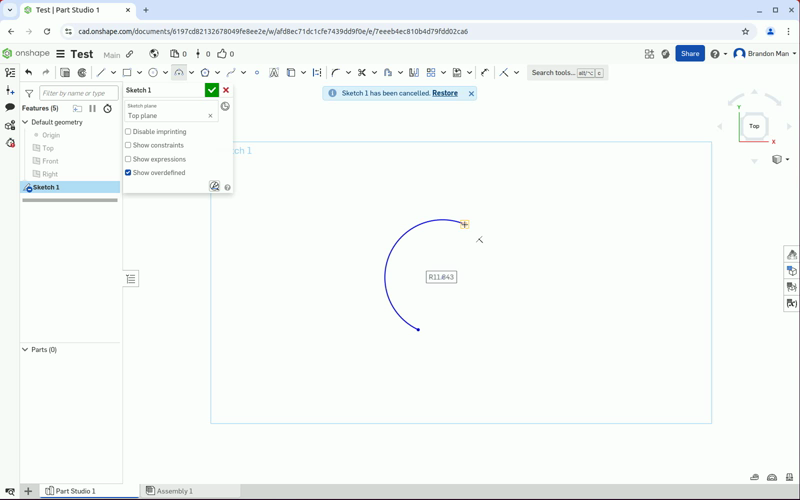
mouse_move(418, 329)
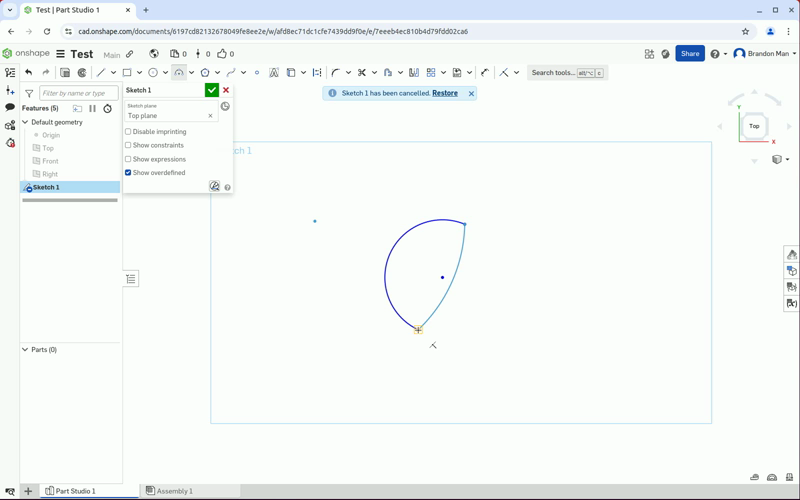
click(418, 329)
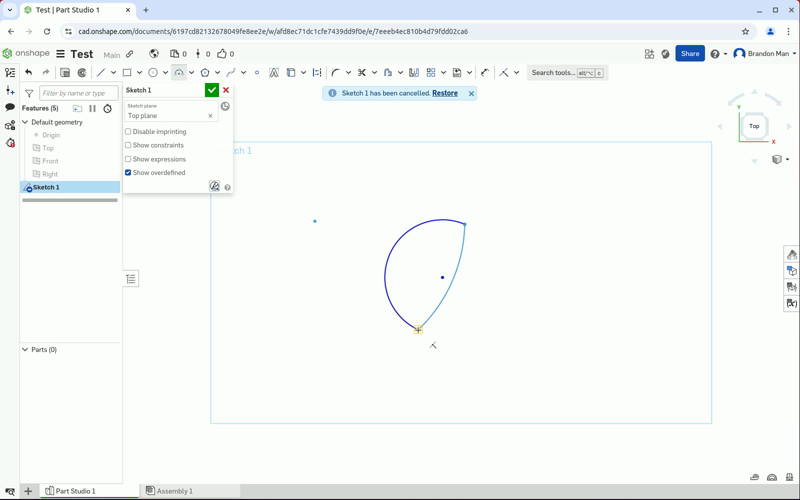
key_down(shift)
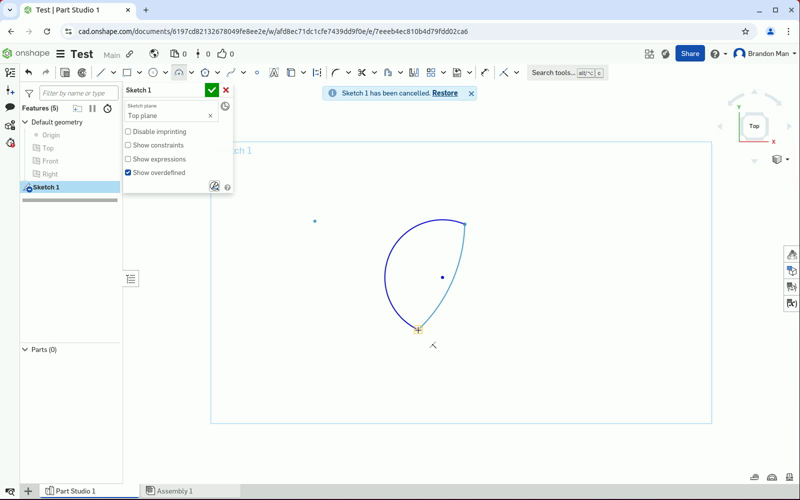
mouse_move(353, 238)
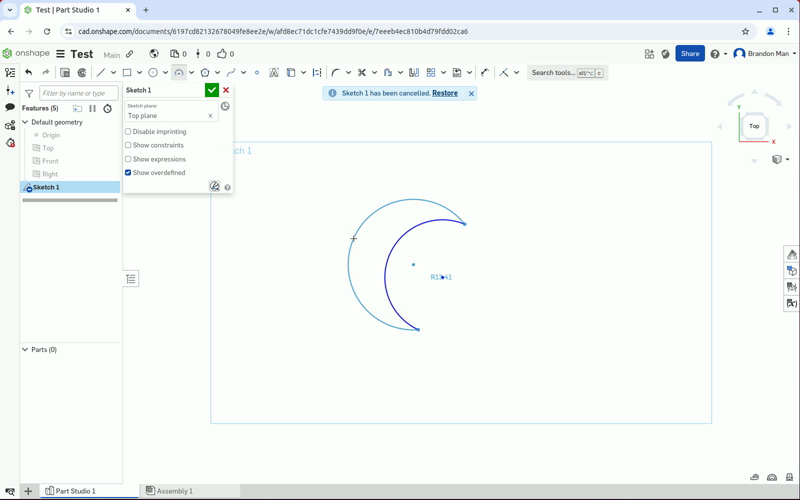
click(353, 238)
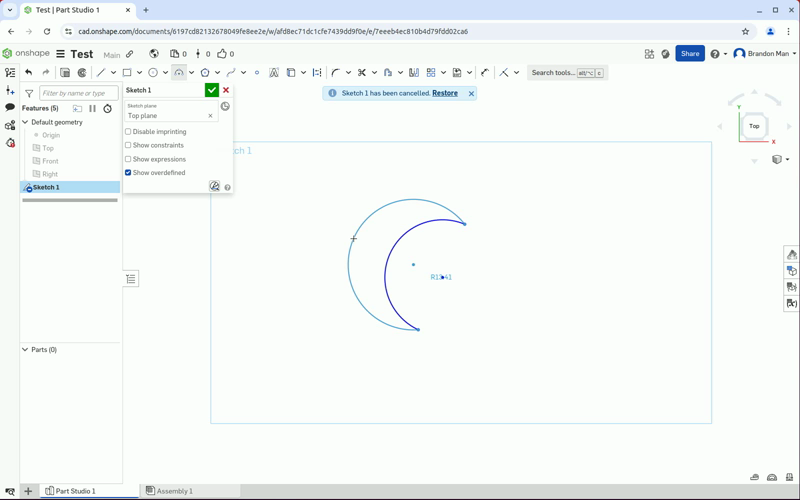
key_up(shift)
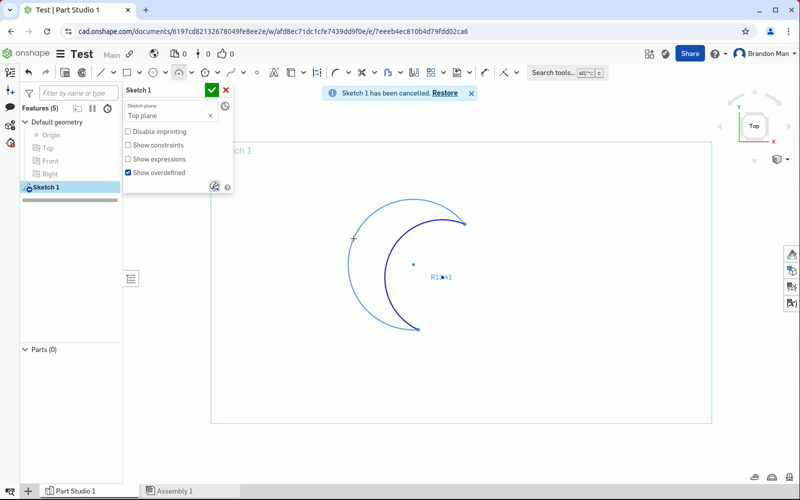
key(esc)
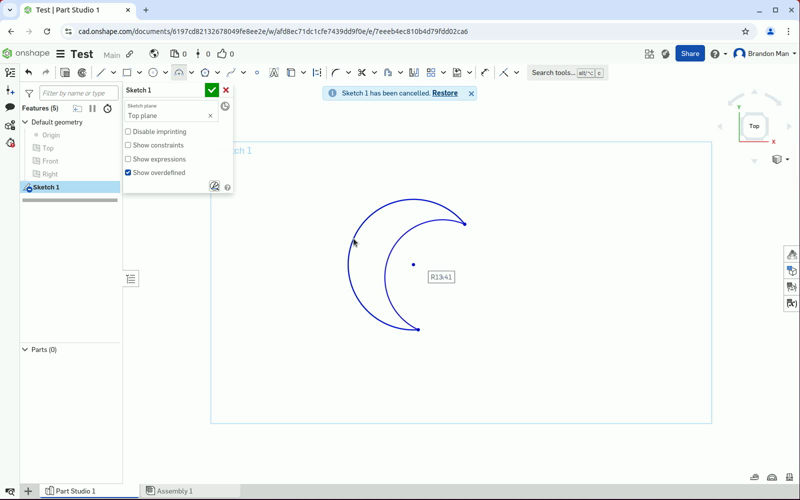
mouse_move(419, 212)
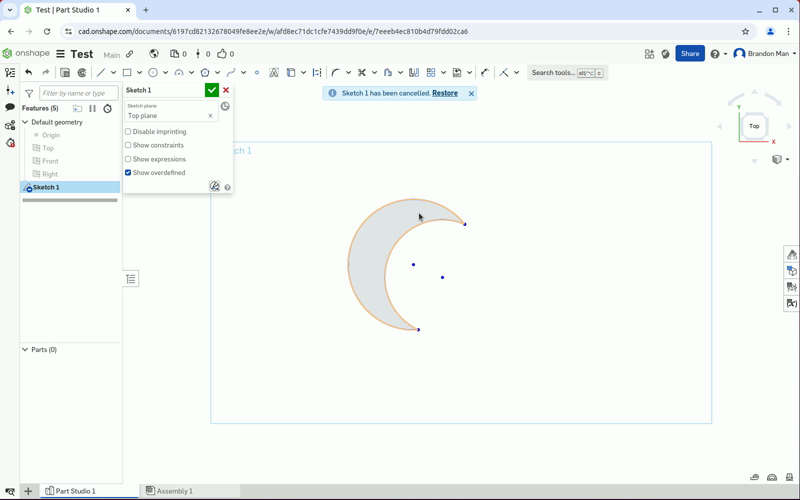
click(419, 212)
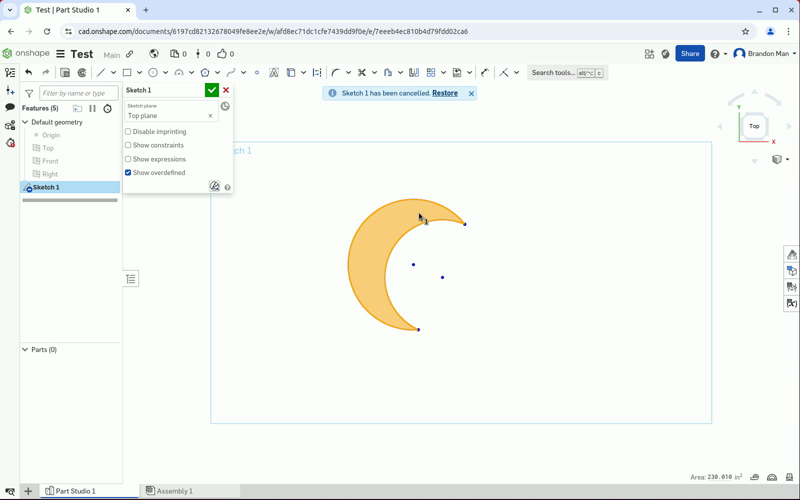
mouse_move(73, 352)
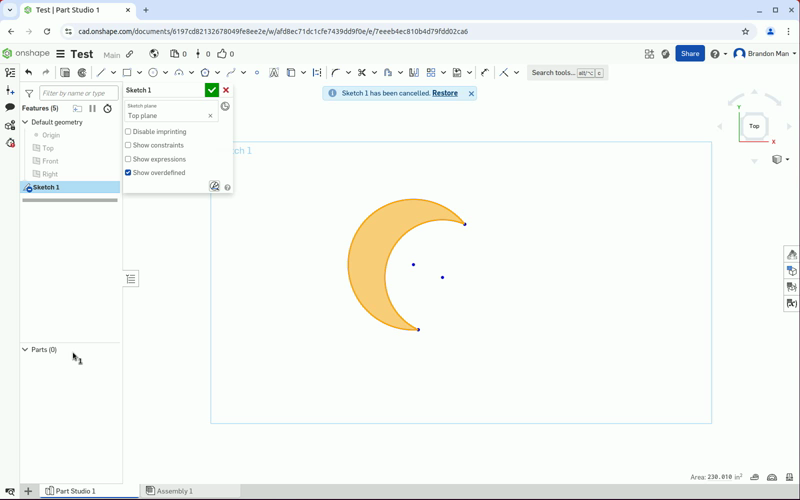
key(shift+y)
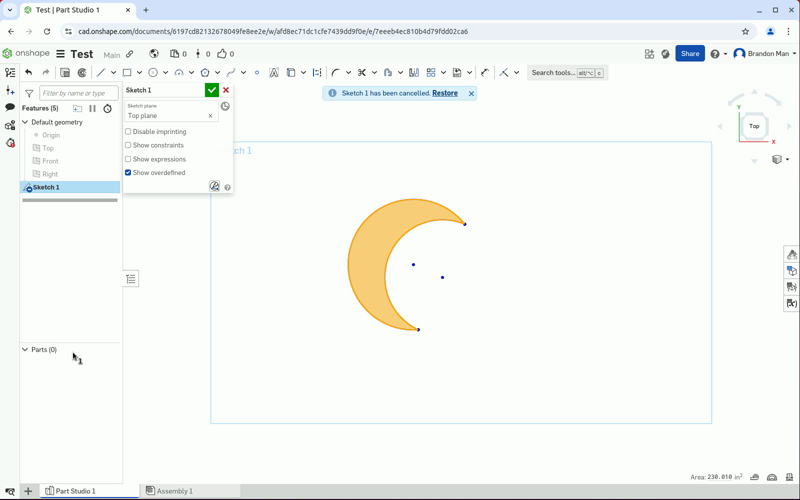
key(shift+e)
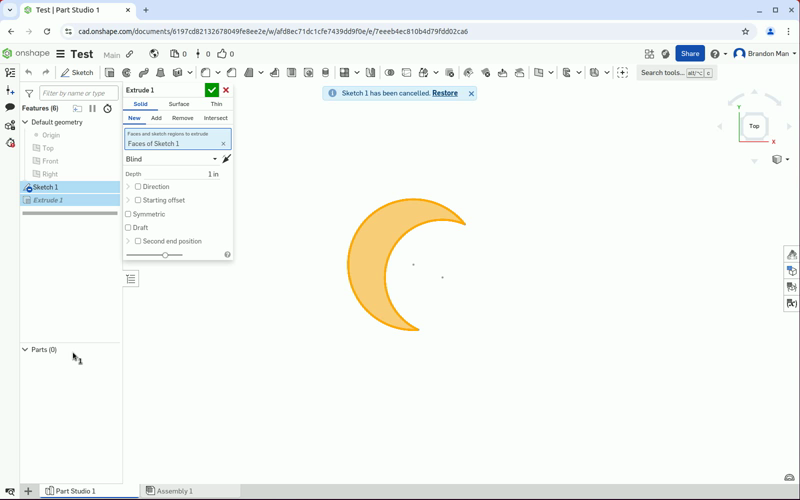
mouse_move(143, 106)
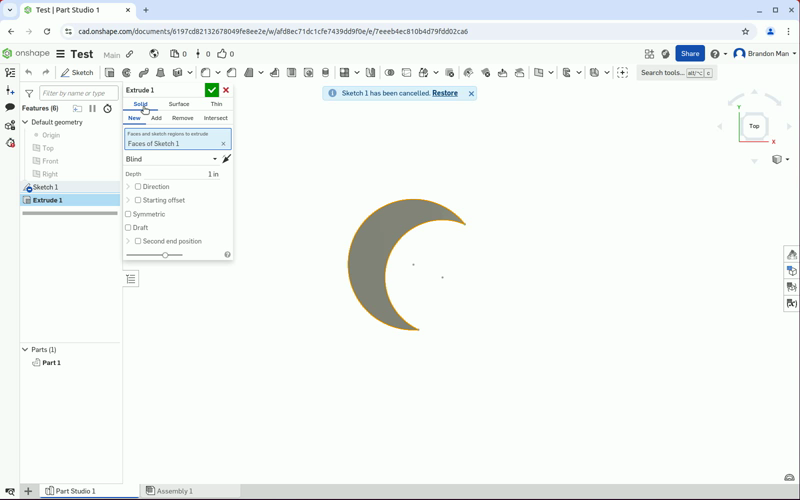
click(143, 106)
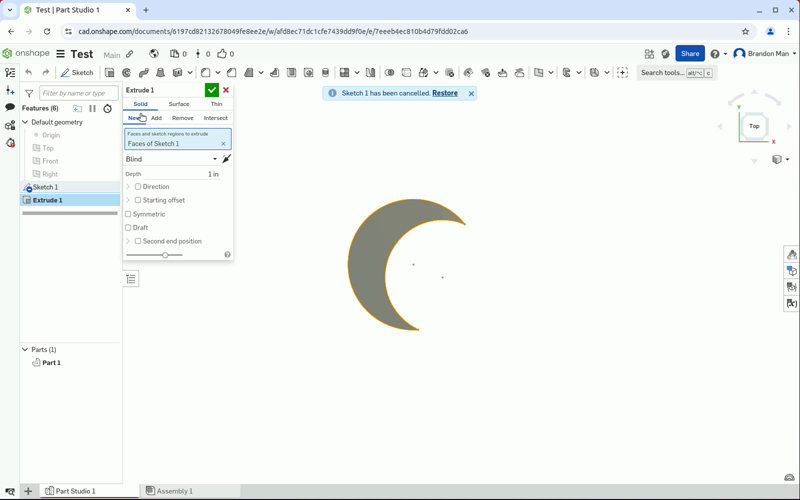
mouse_move(137, 120)
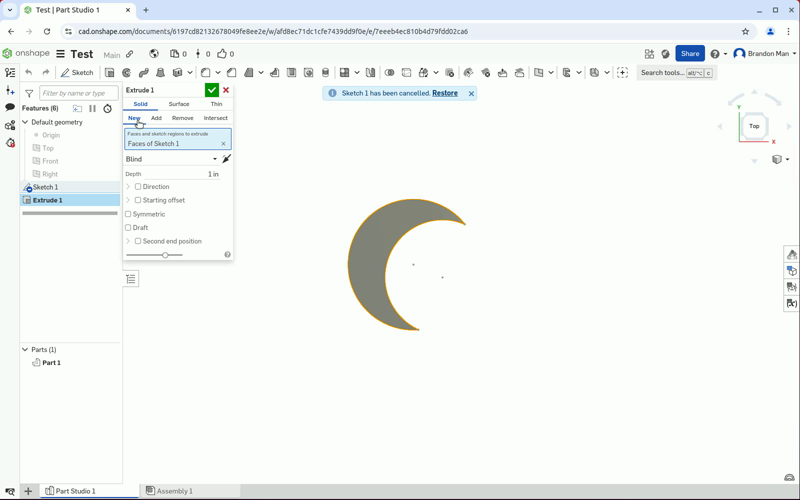
click(137, 120)
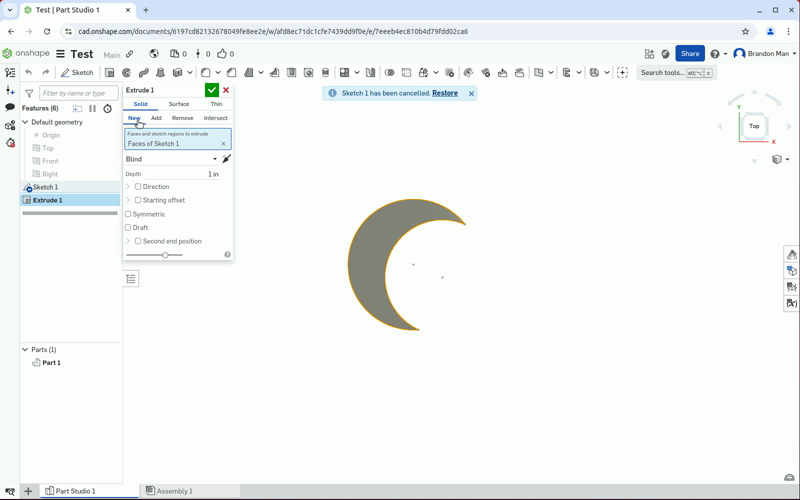
key(tab, 4)
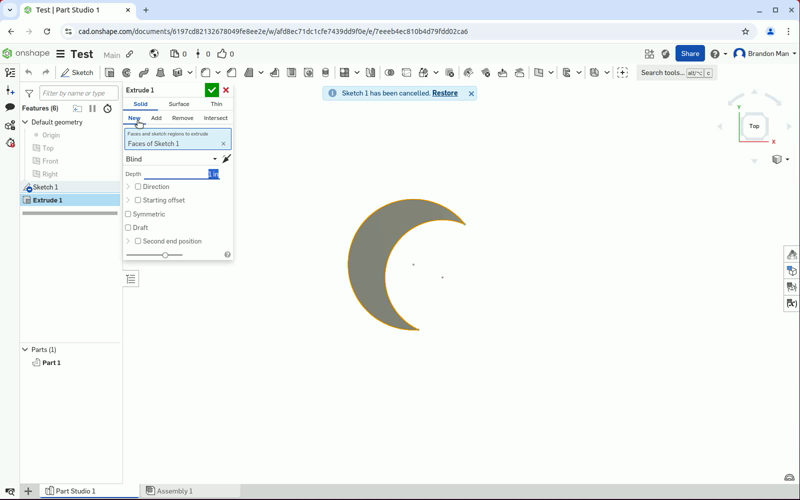
text(0.481)
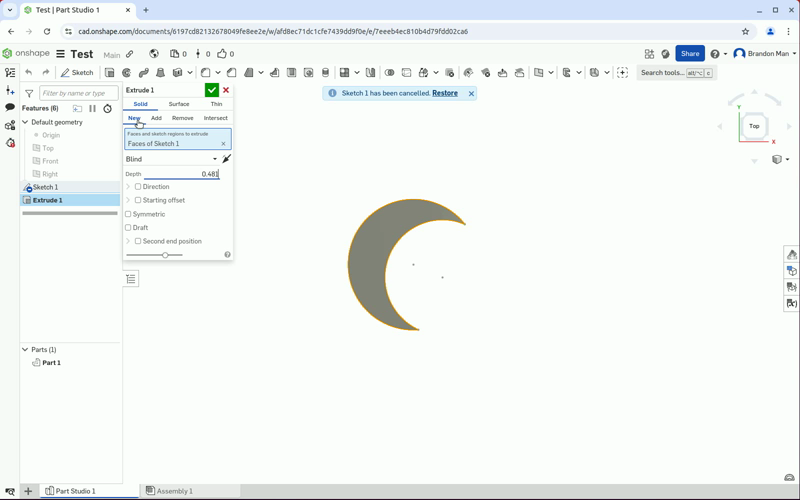
key(enter)
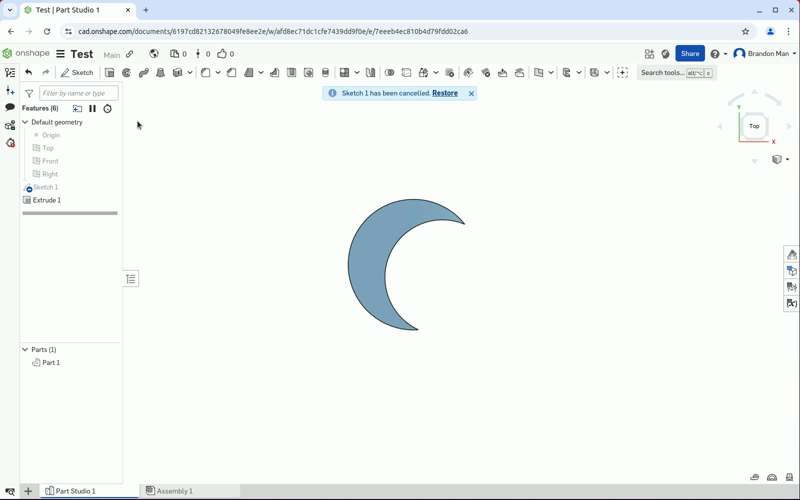
key(shift+h)
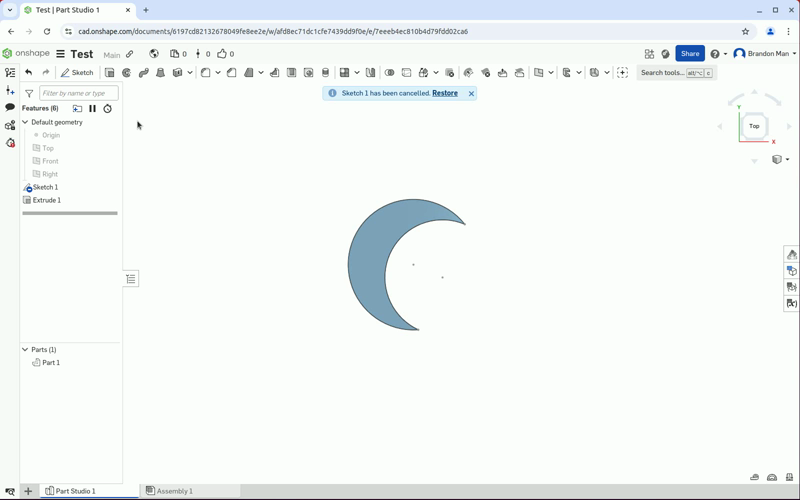
key(shift+h)
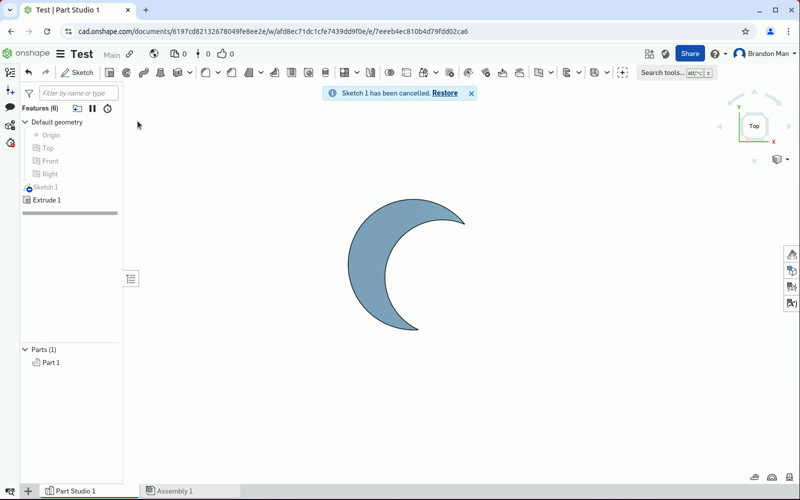
mouse_move(73, 189)
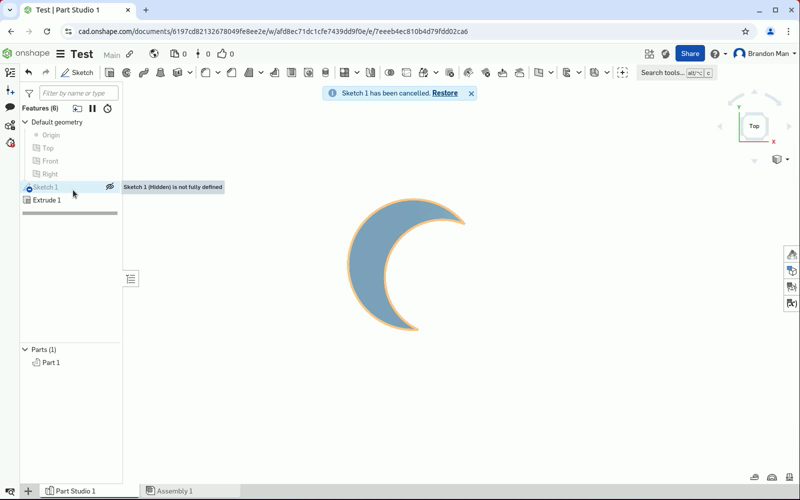
click(73, 189)
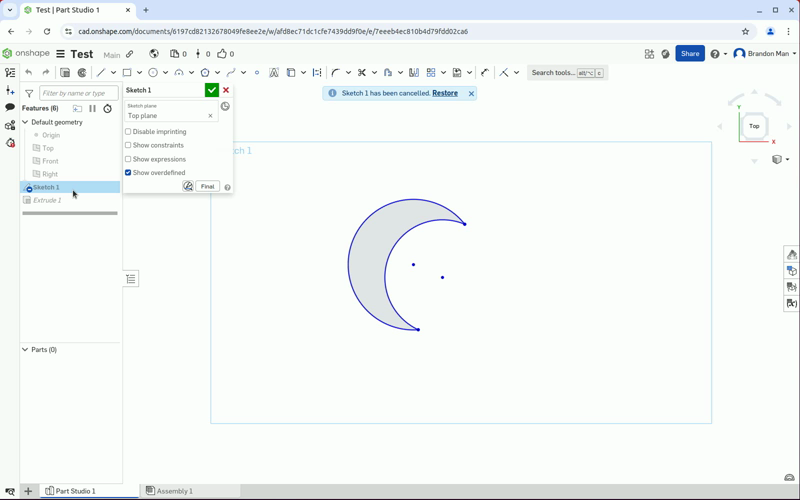
mouse_move(229, 92)
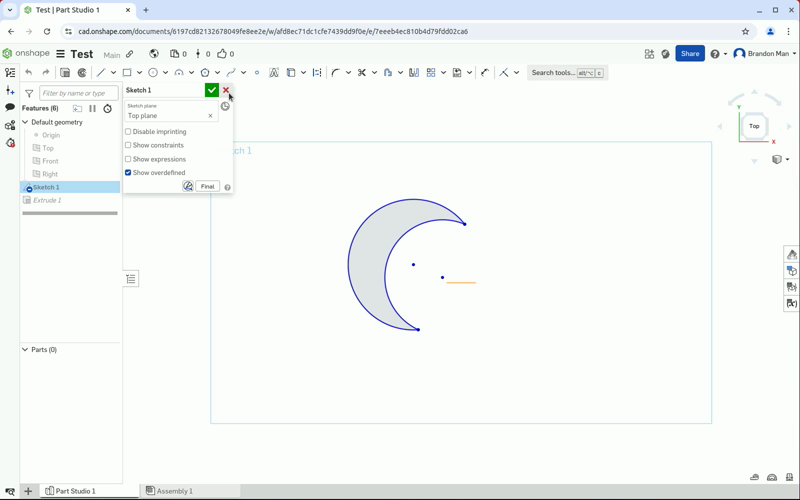
click(229, 92)
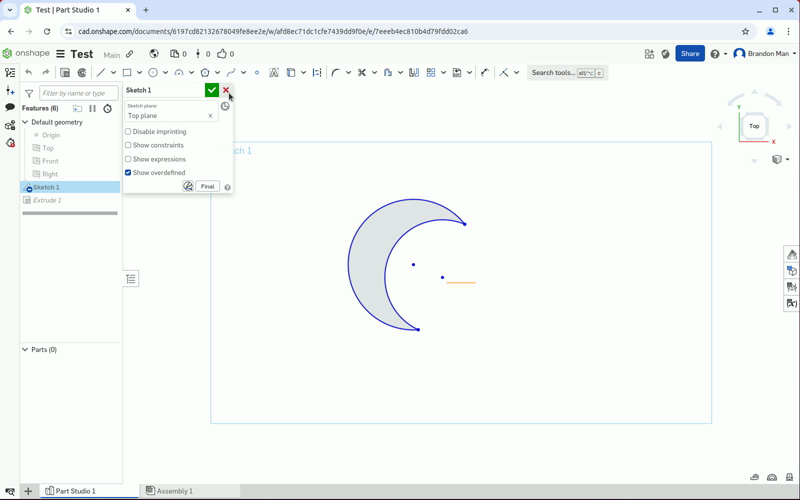
key(shift+s)
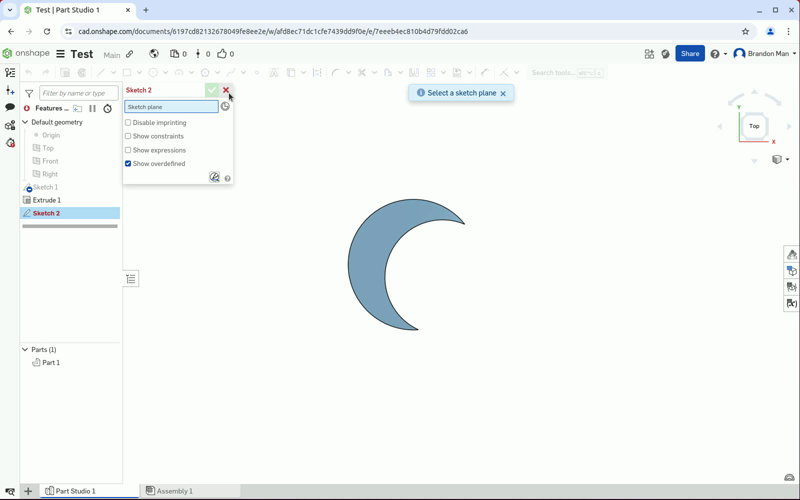
mouse_move(73, 150)
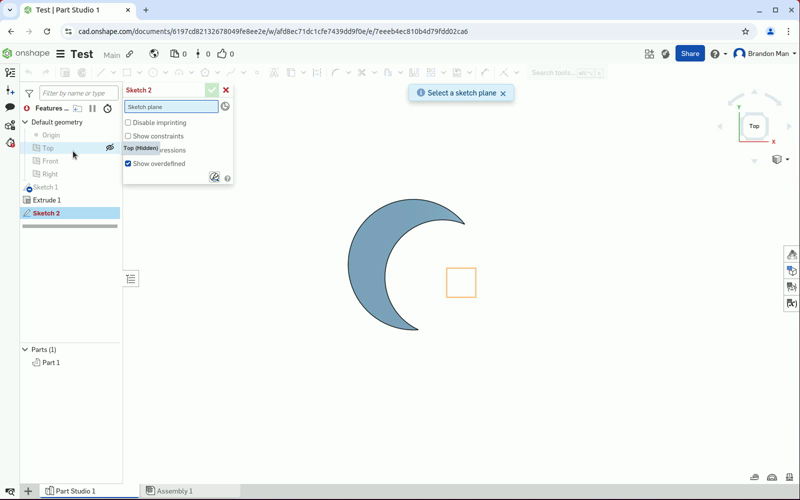
click(73, 150)
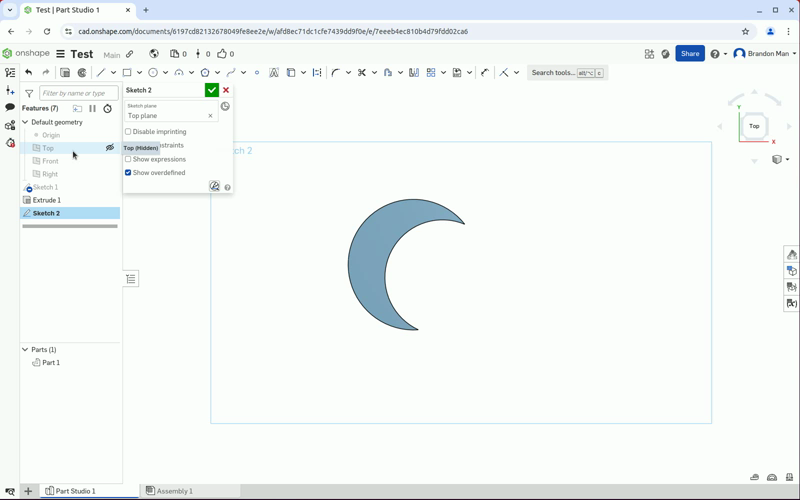
mouse_move(73, 352)
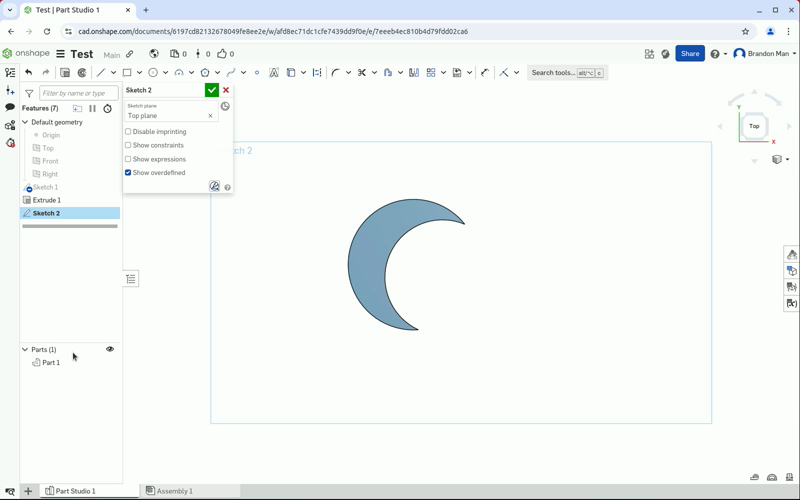
key(y)
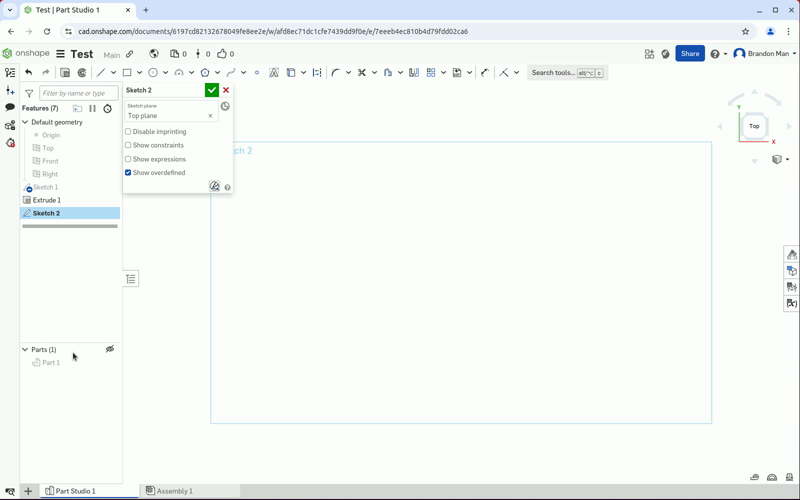
key(a)
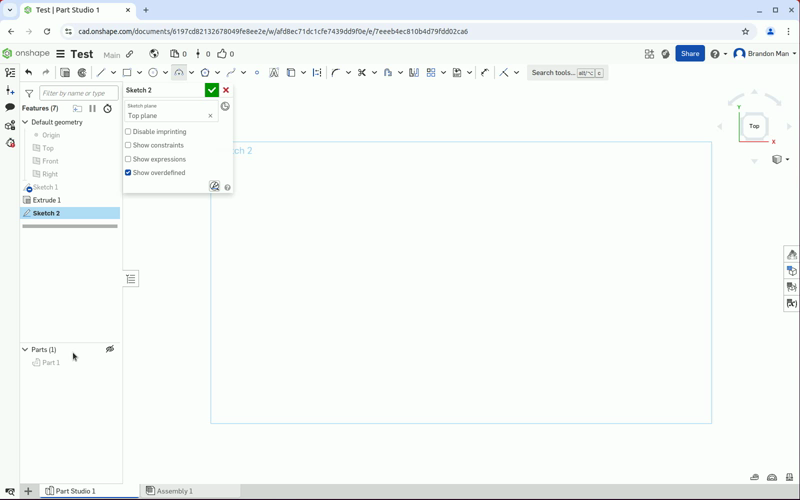
key_down(shift)
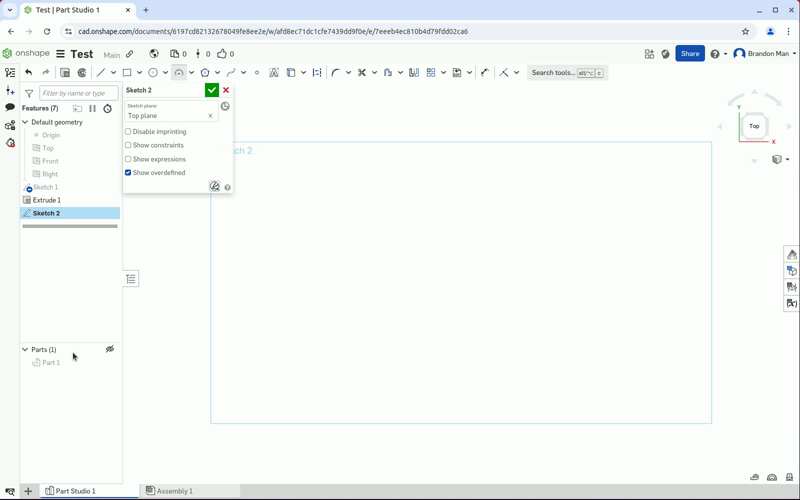
mouse_move(418, 329)
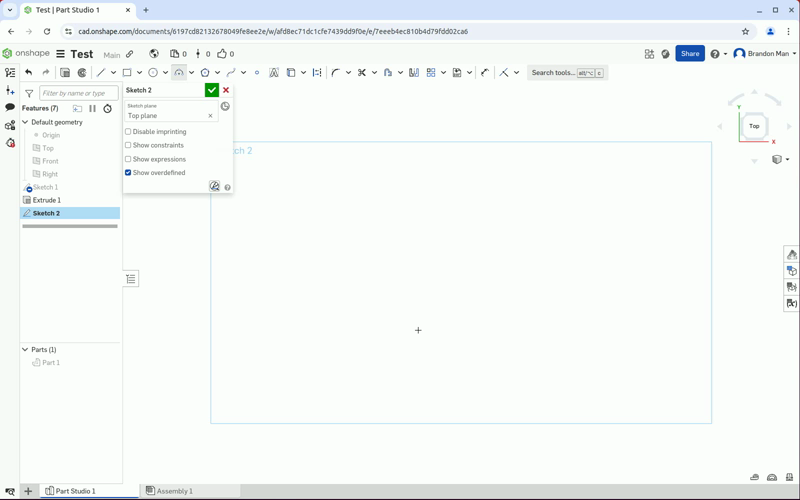
click(418, 329)
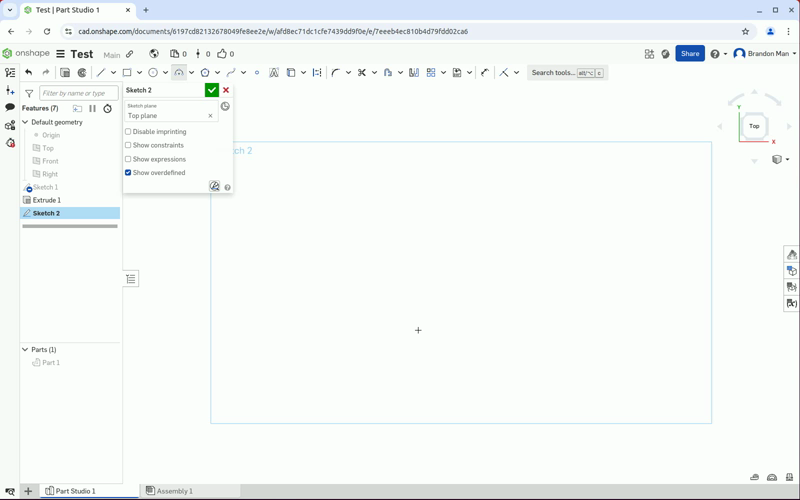
key_up(shift)
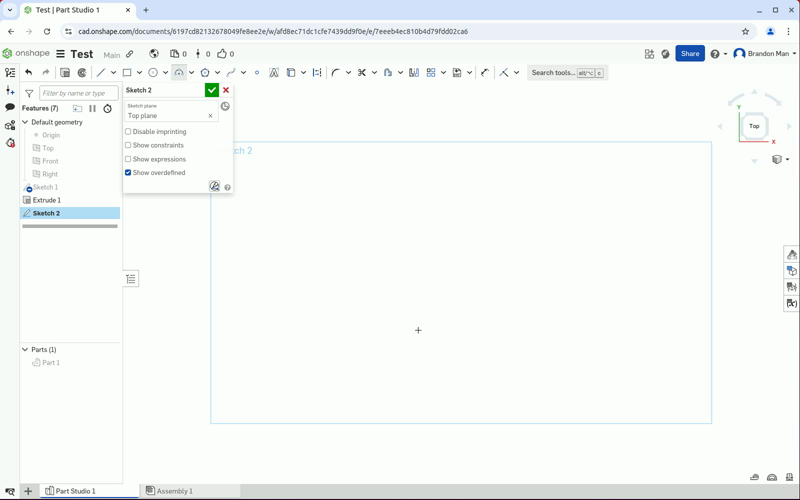
key_down(shift)
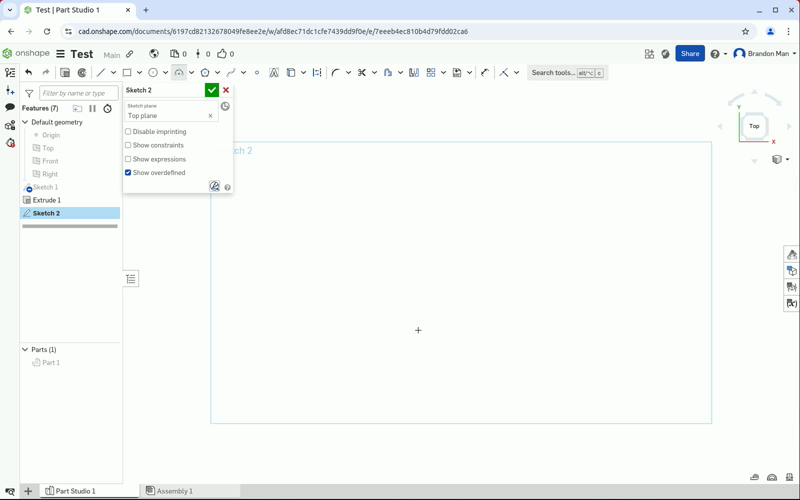
mouse_move(461, 308)
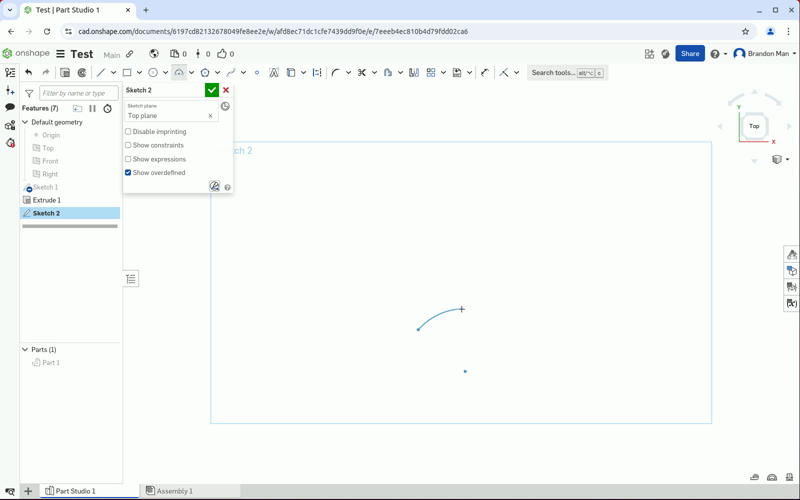
click(461, 308)
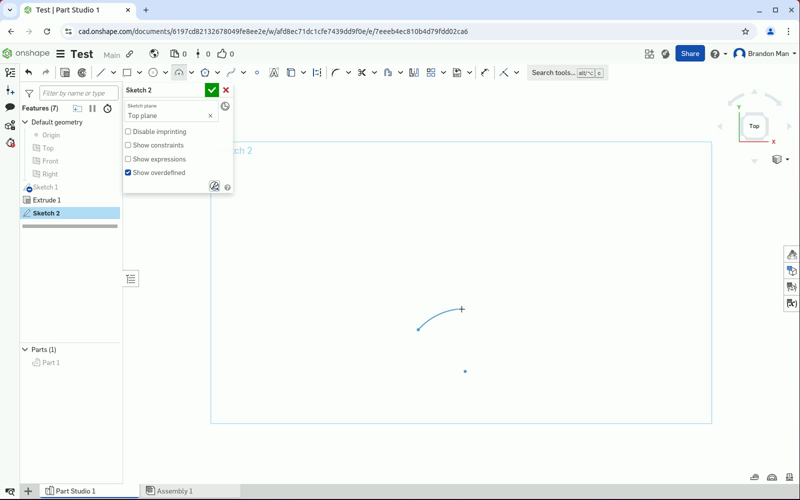
mouse_move(442, 323)
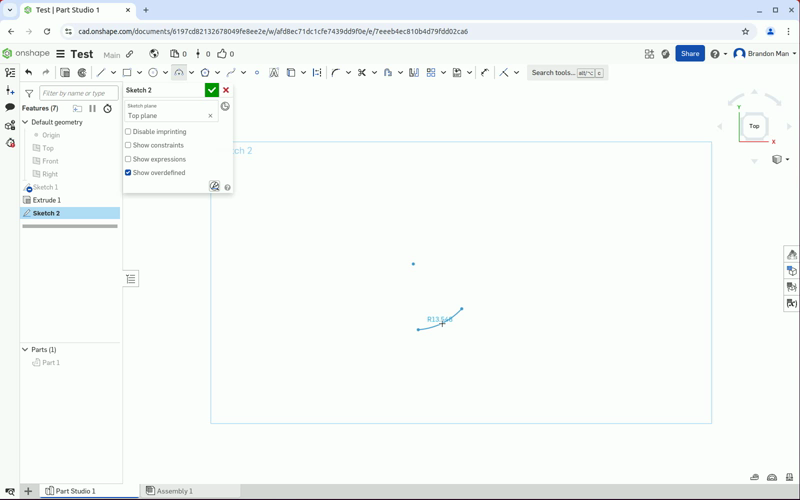
click(442, 323)
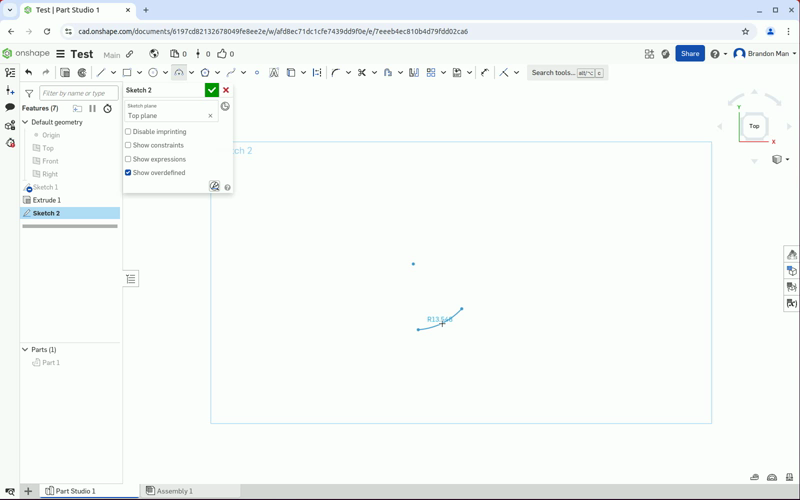
key_up(shift)
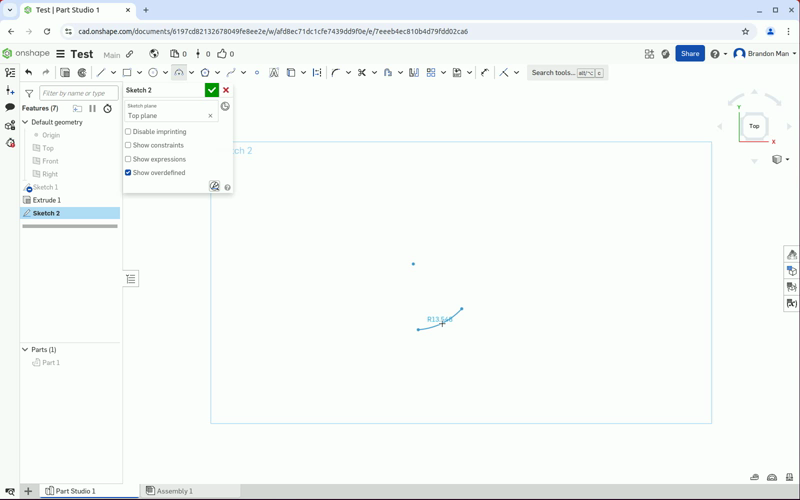
mouse_move(461, 308)
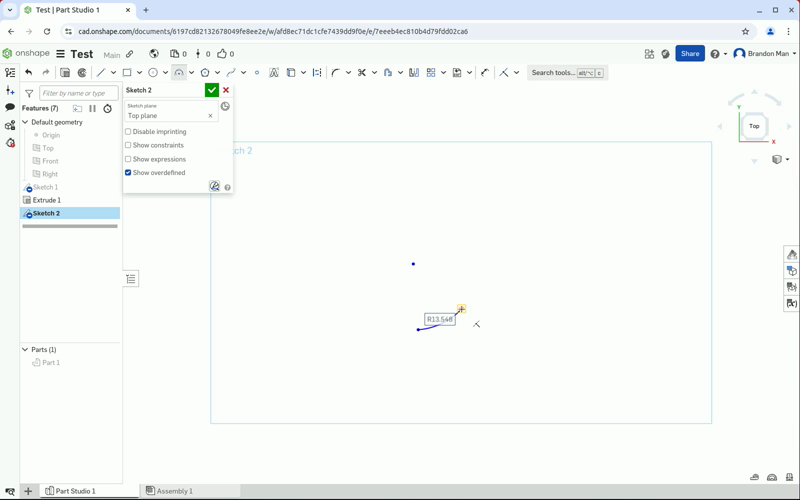
click(461, 308)
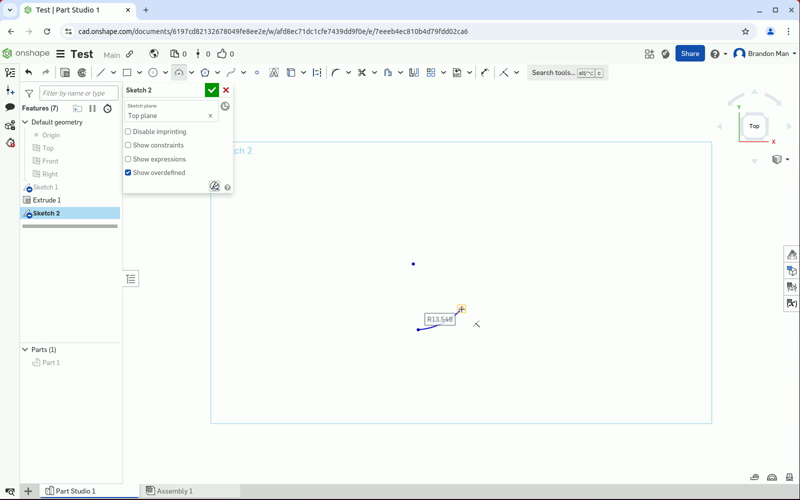
key_down(shift)
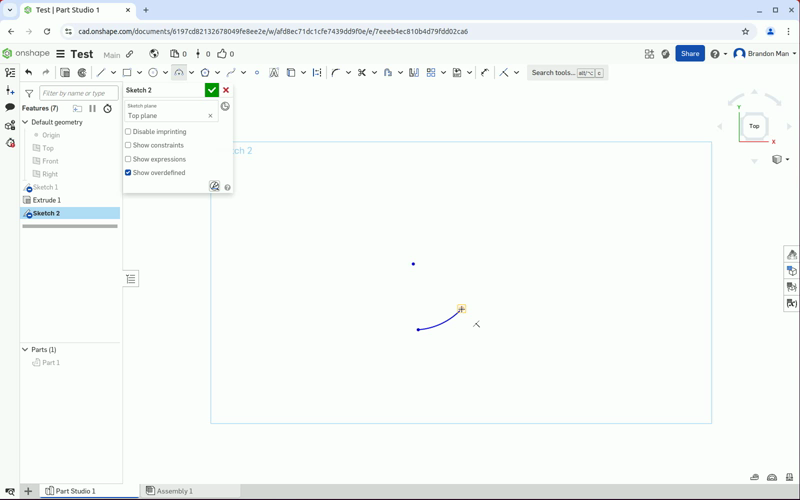
mouse_move(478, 265)
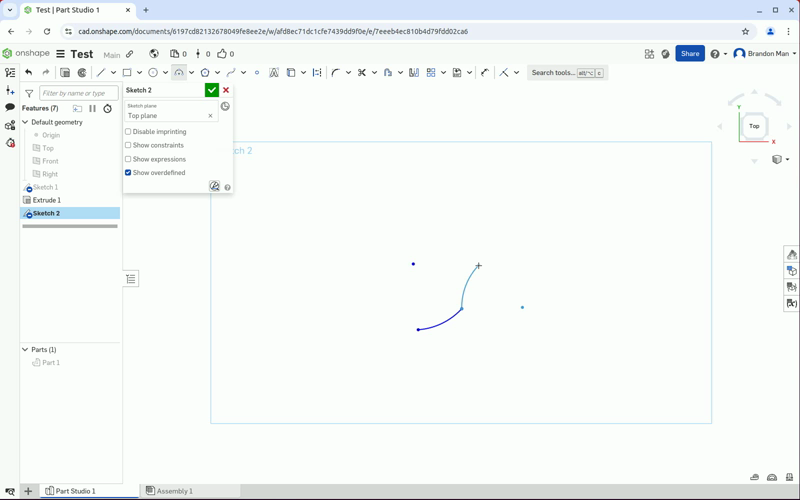
click(478, 265)
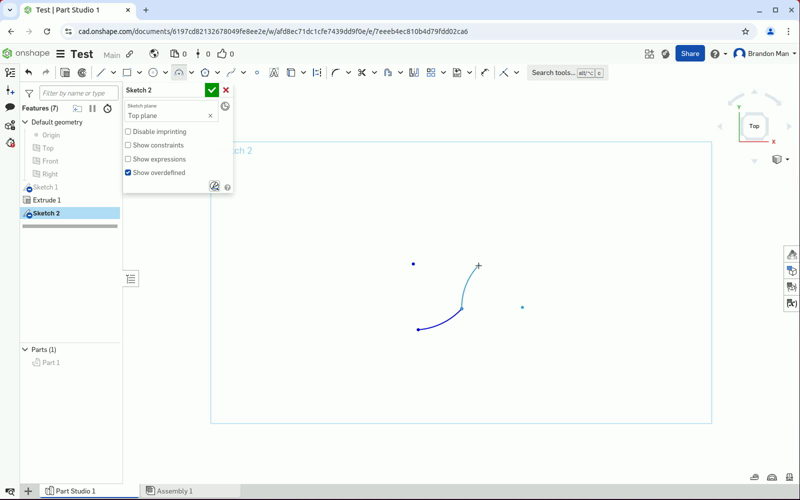
mouse_move(483, 292)
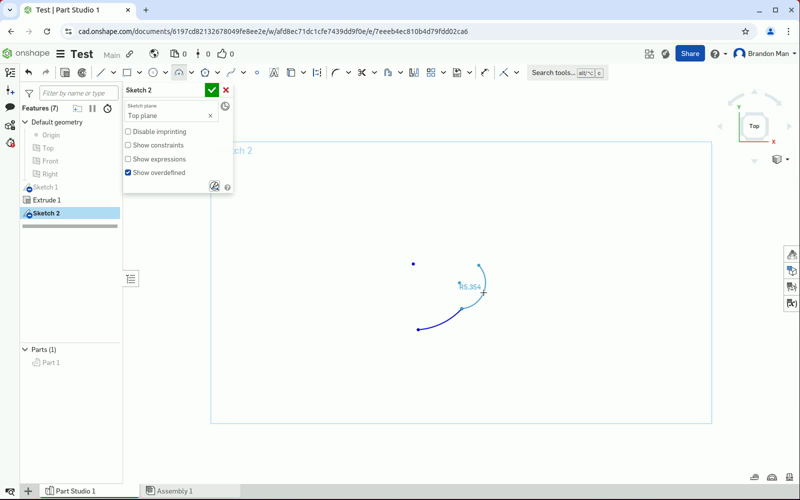
click(483, 292)
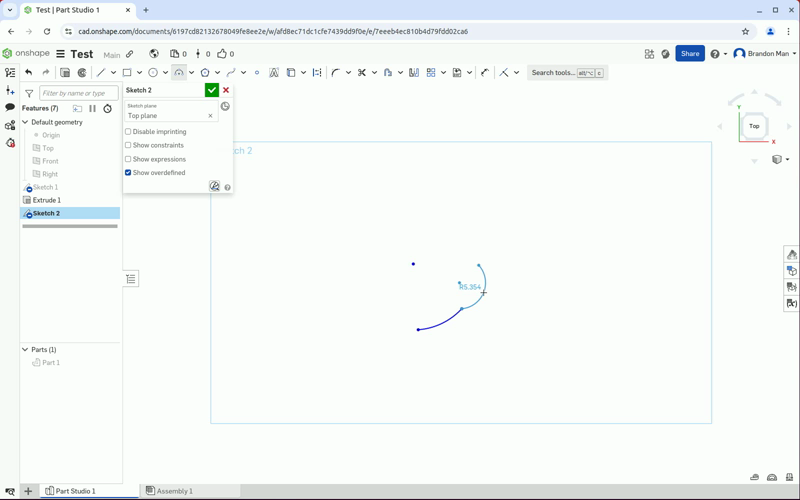
key_up(shift)
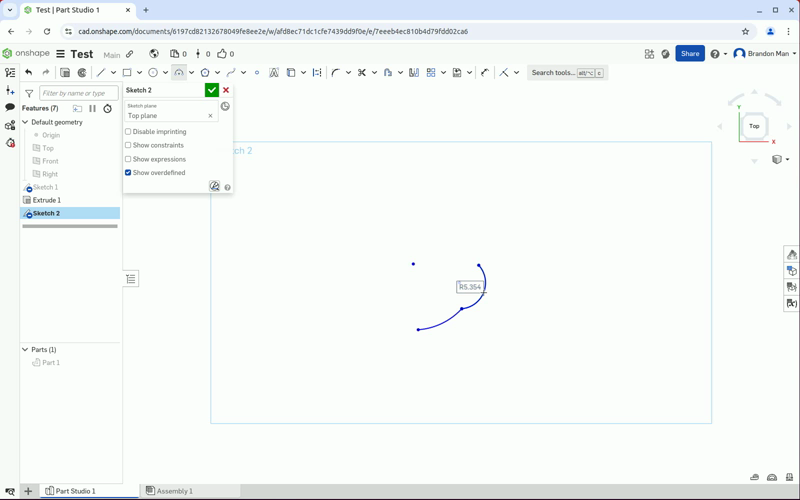
mouse_move(478, 265)
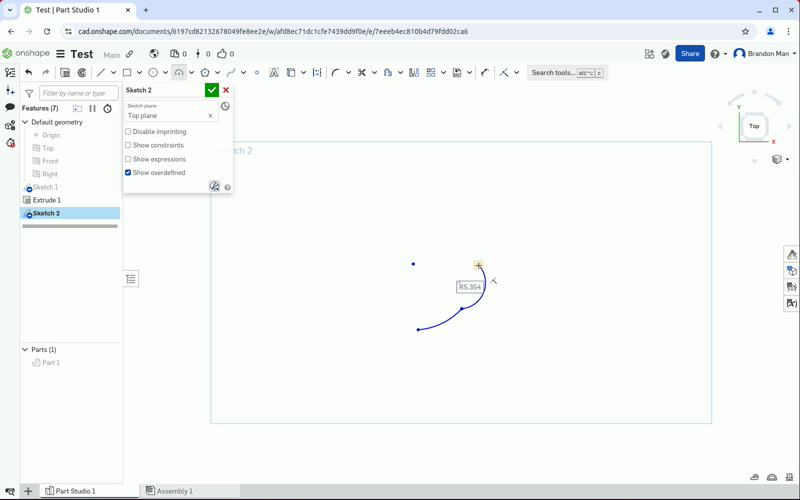
click(478, 265)
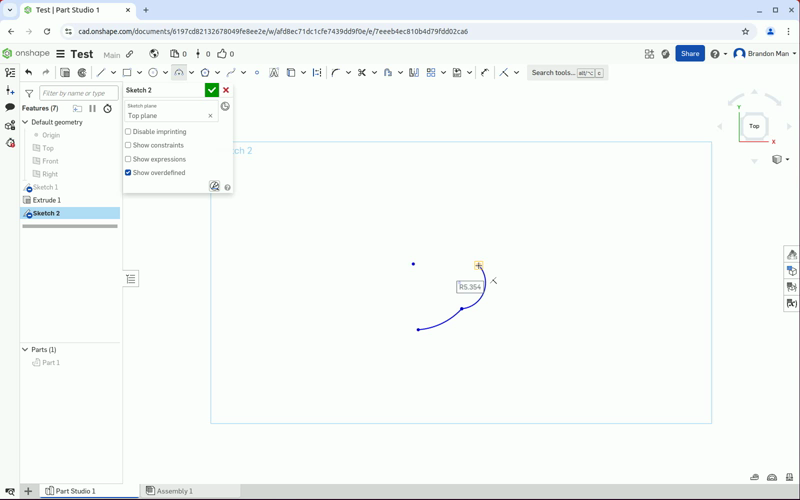
key_down(shift)
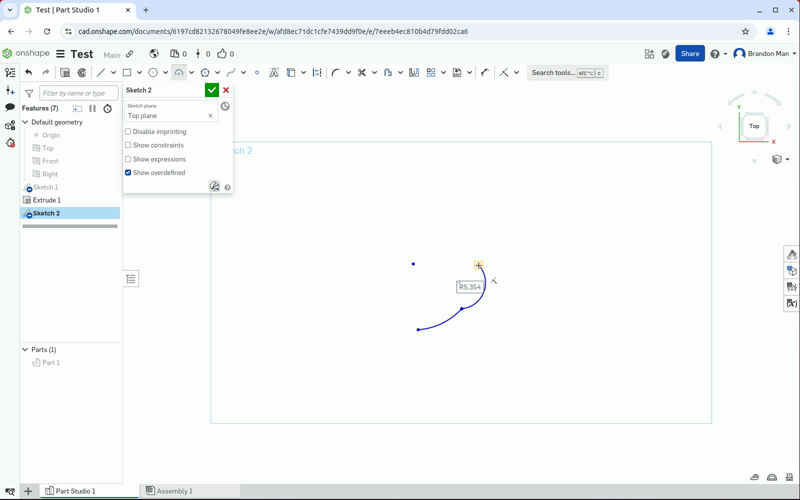
mouse_move(464, 224)
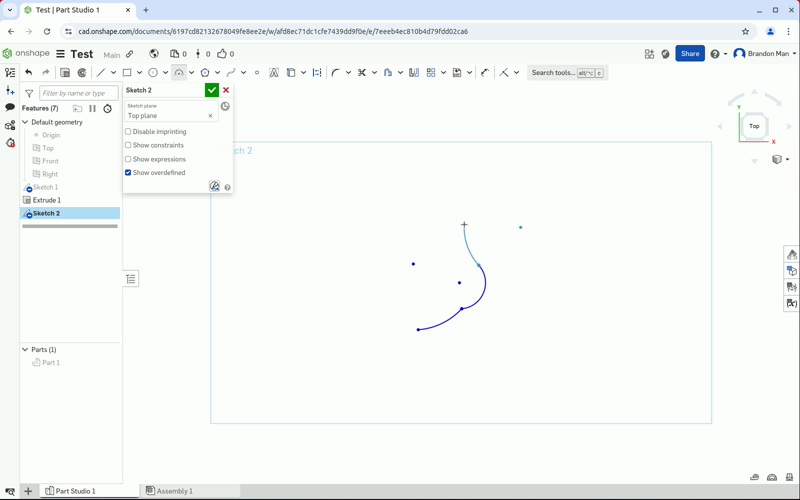
click(464, 224)
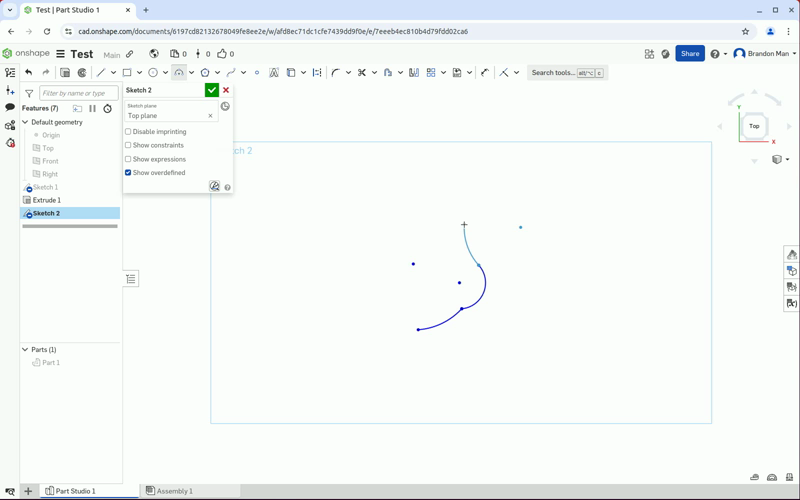
mouse_move(474, 243)
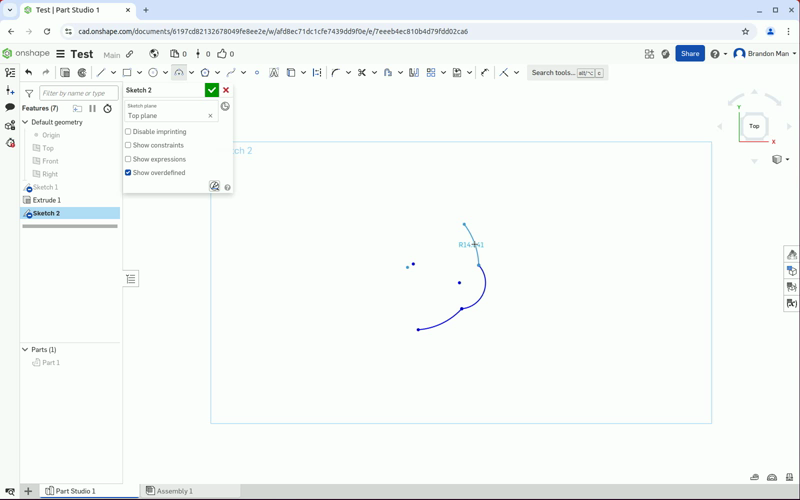
click(474, 243)
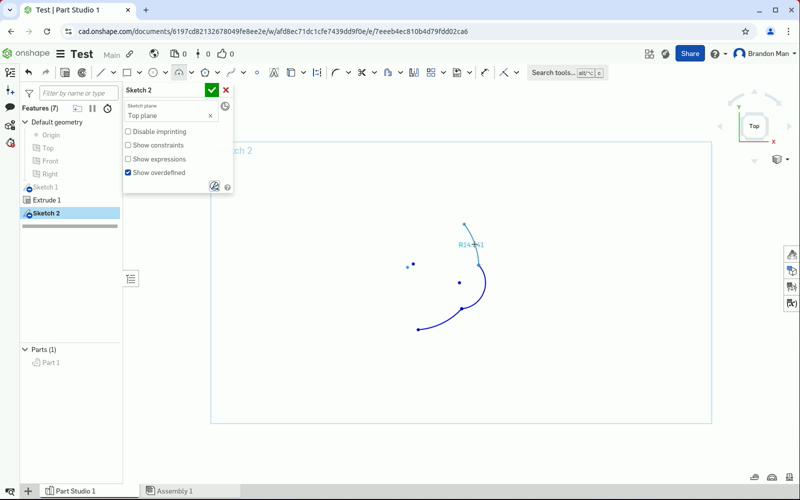
key_up(shift)
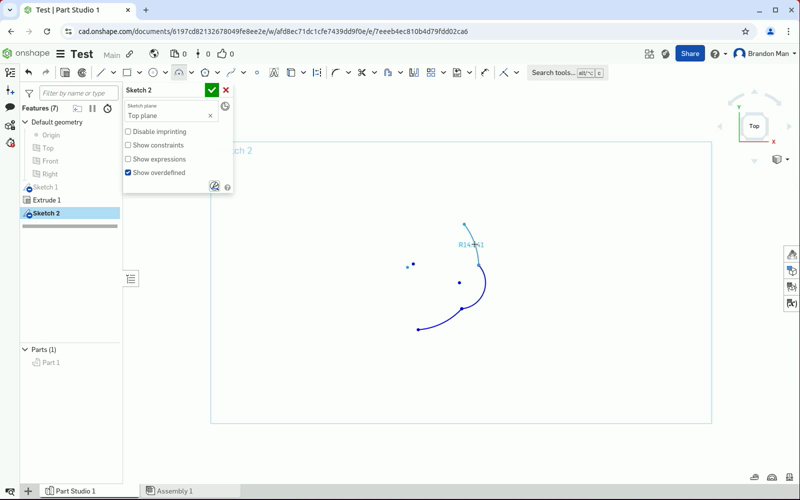
mouse_move(464, 224)
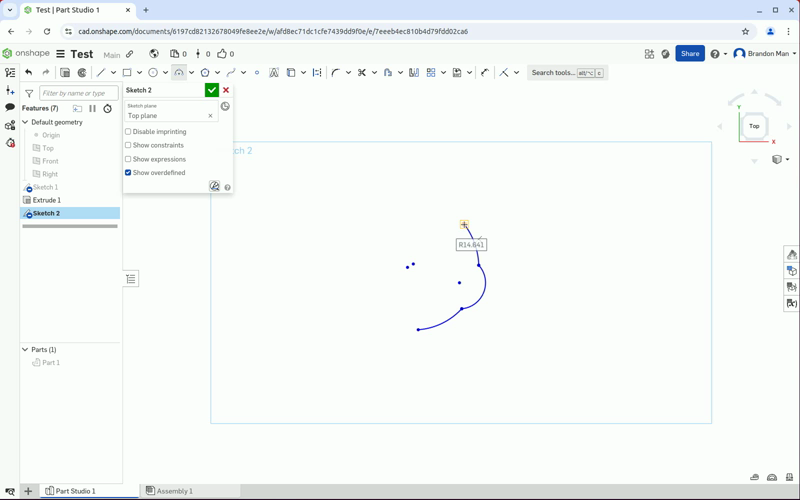
click(464, 224)
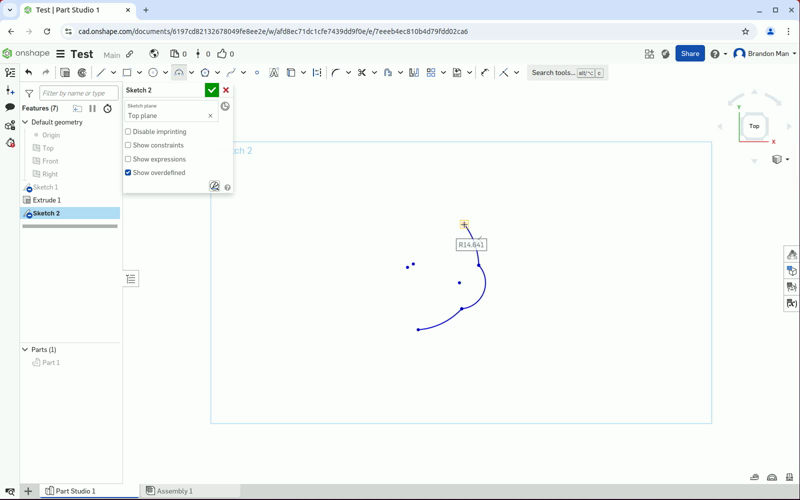
mouse_move(418, 329)
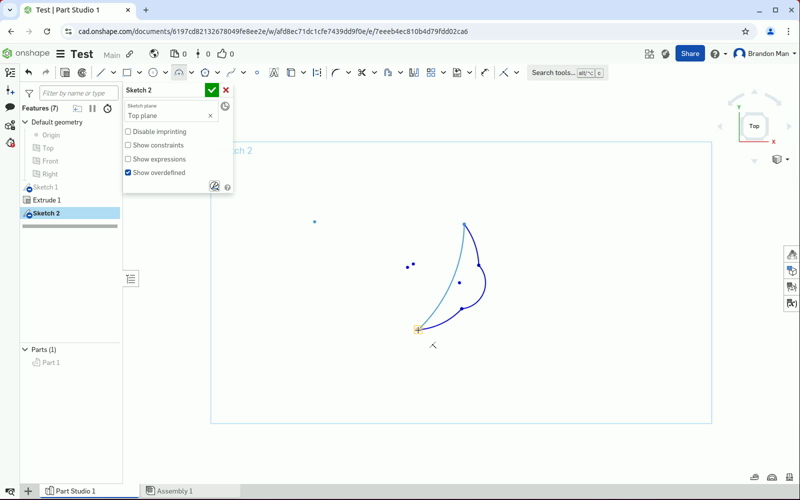
click(418, 329)
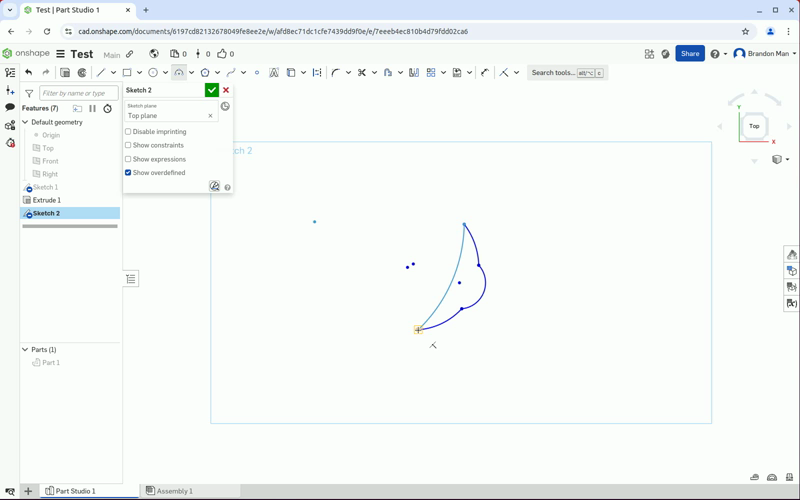
key_down(shift)
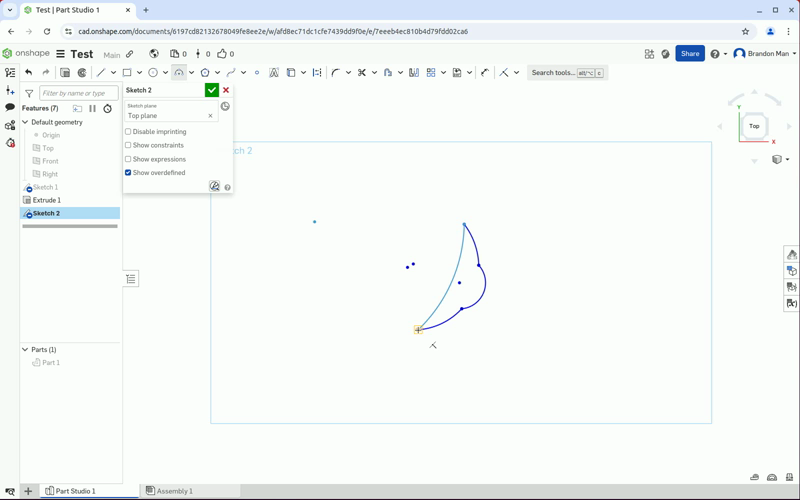
mouse_move(494, 300)
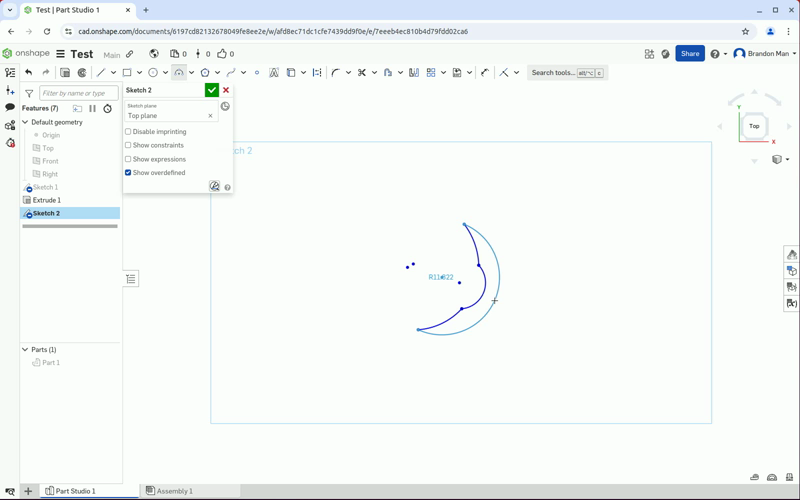
click(494, 300)
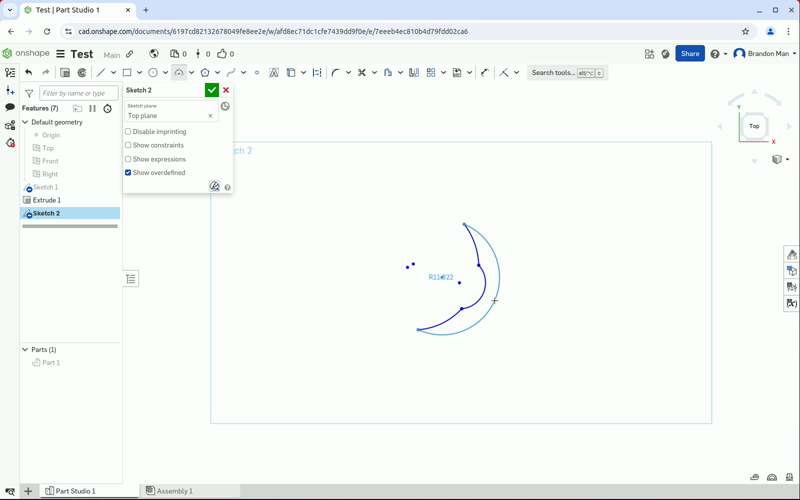
key_up(shift)
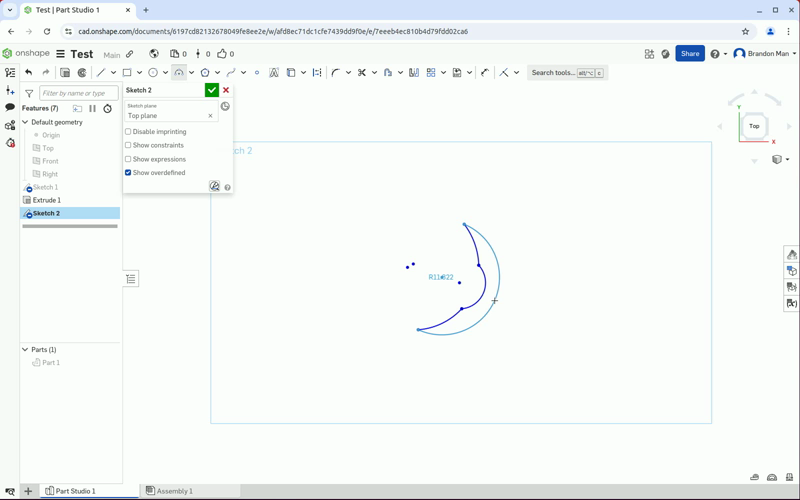
key(esc)
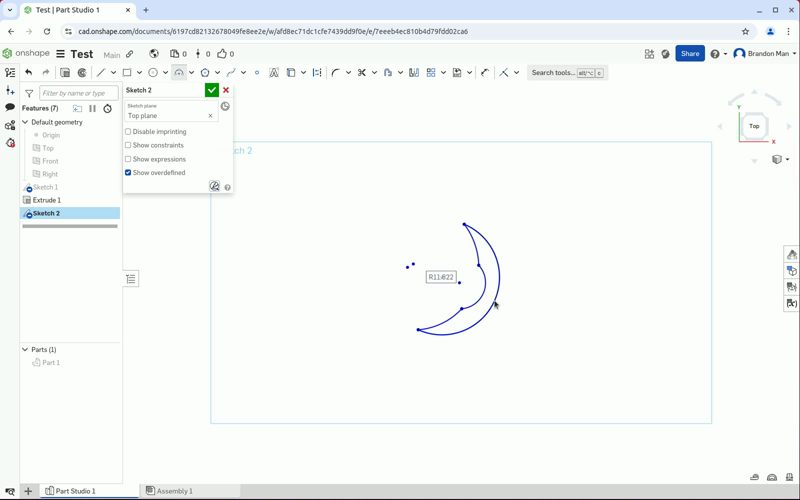
mouse_move(439, 325)
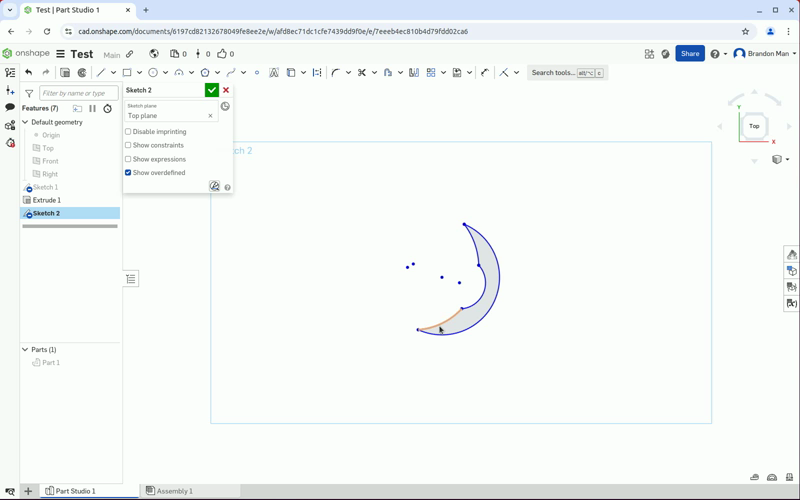
click(439, 325)
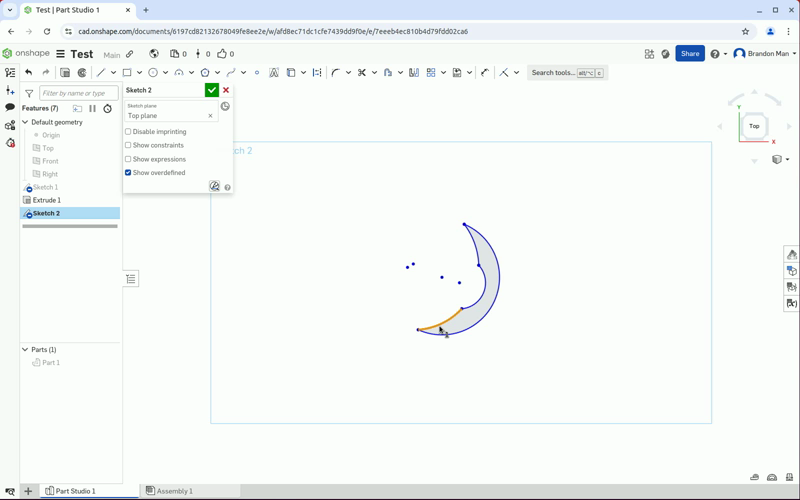
mouse_move(73, 352)
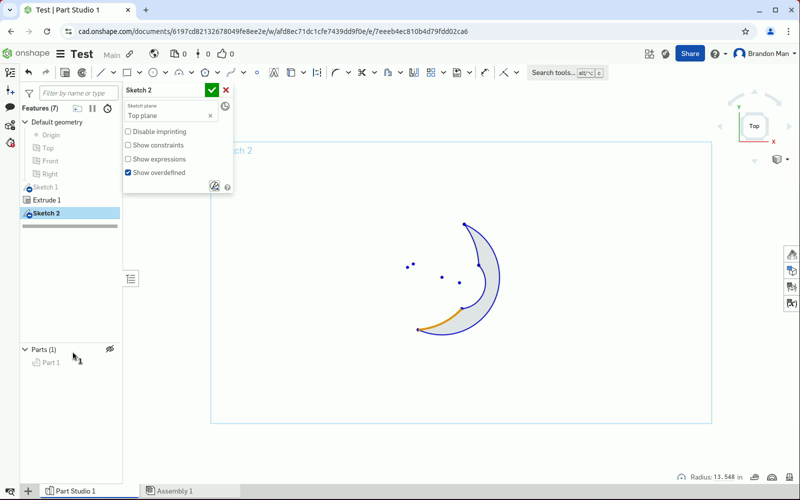
key(shift+y)
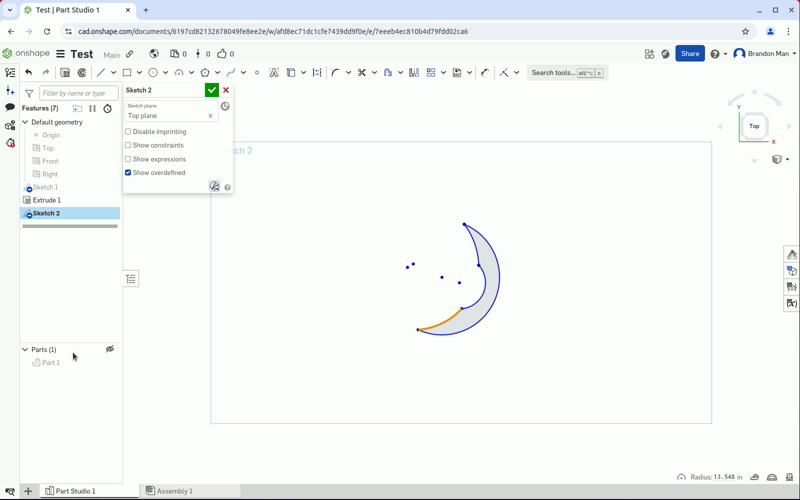
key(shift+e)
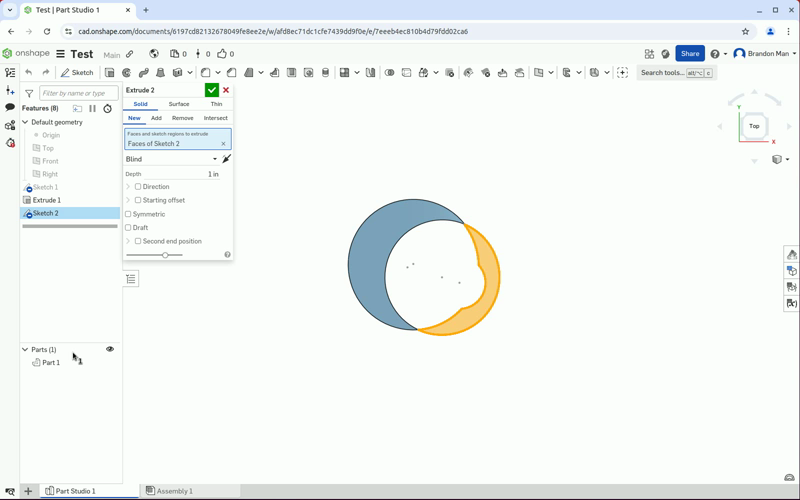
mouse_move(143, 106)
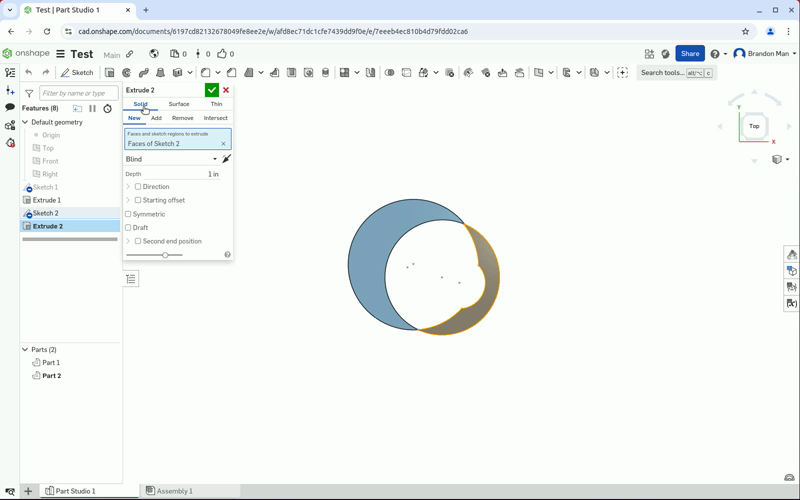
click(143, 106)
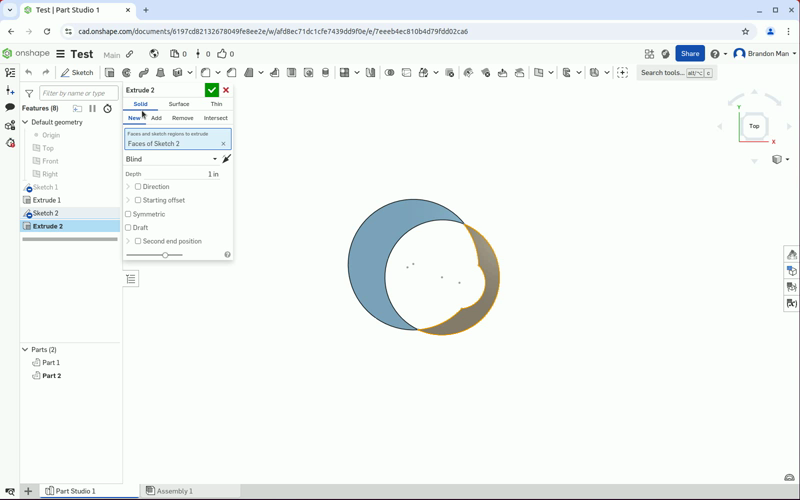
mouse_move(137, 120)
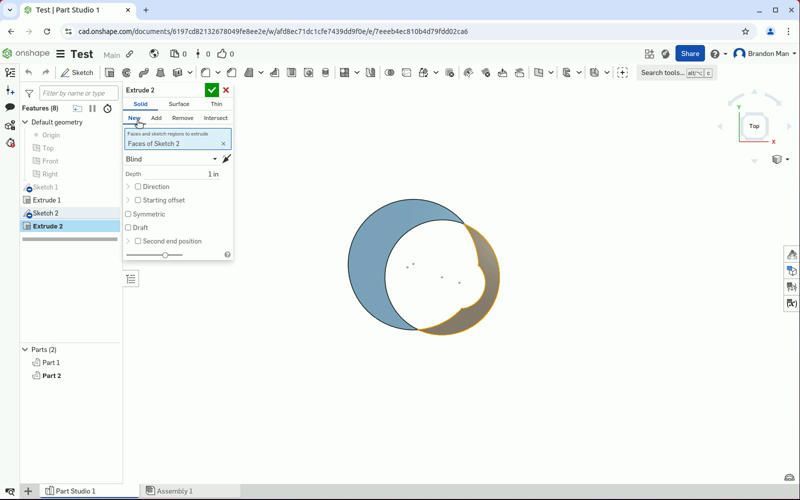
click(137, 120)
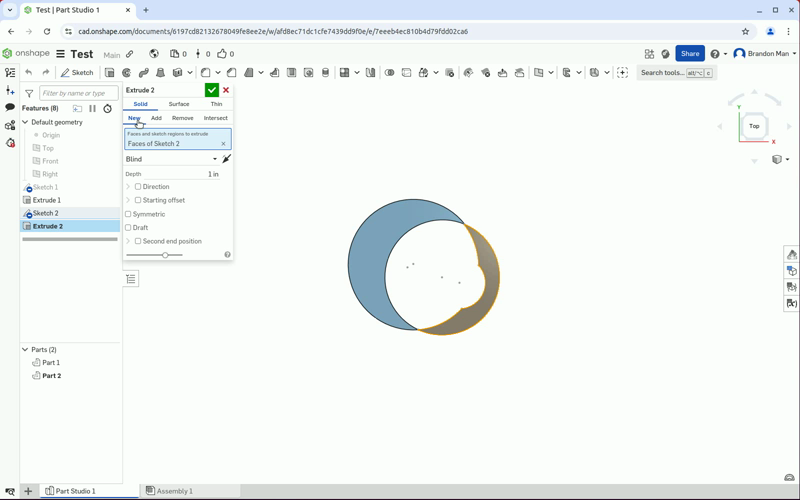
key(tab, 4)
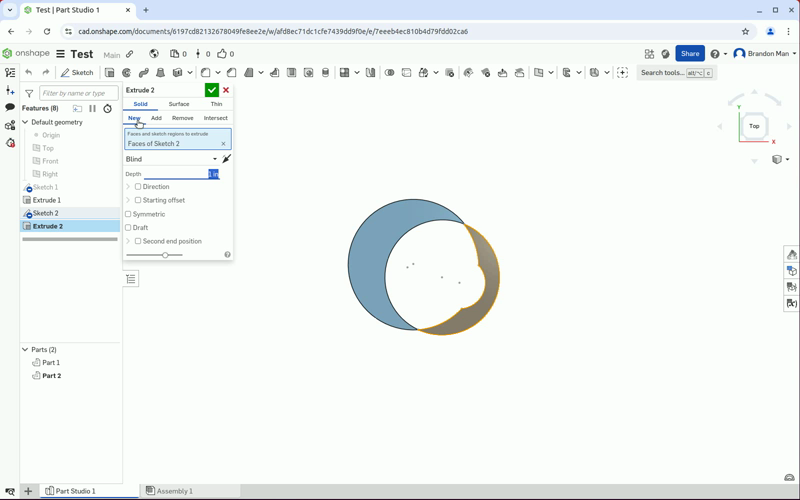
text(0.481)
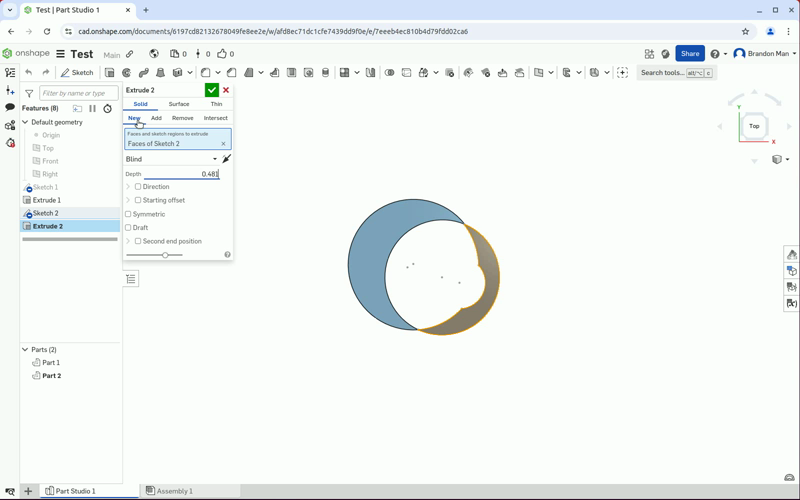
key(enter)
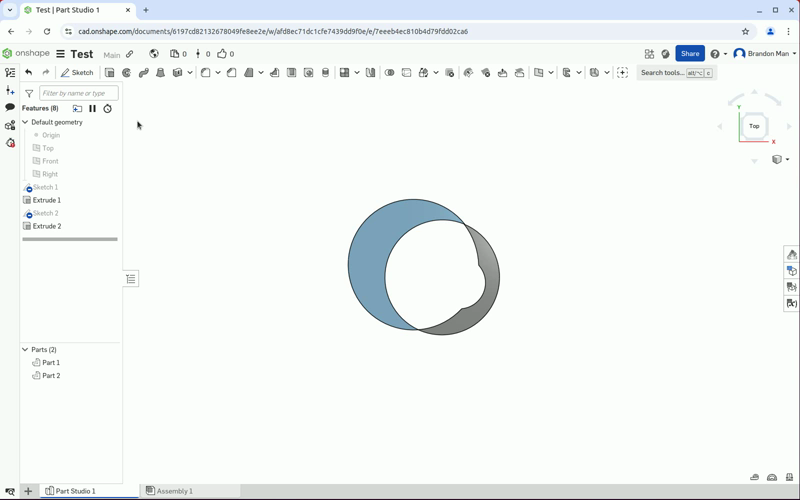
key(shift+h)
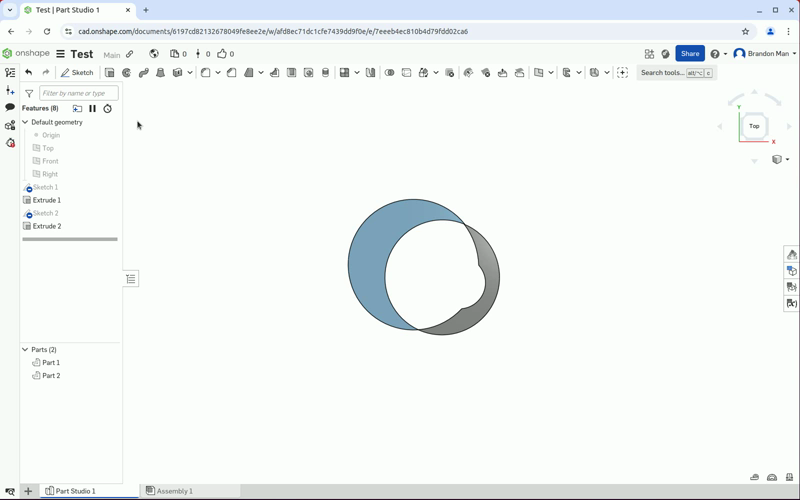
key(shift+h)
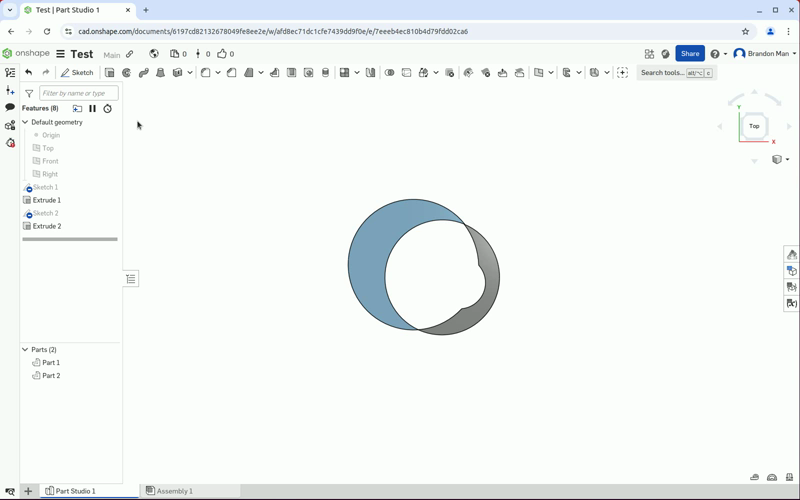
mouse_move(73, 189)
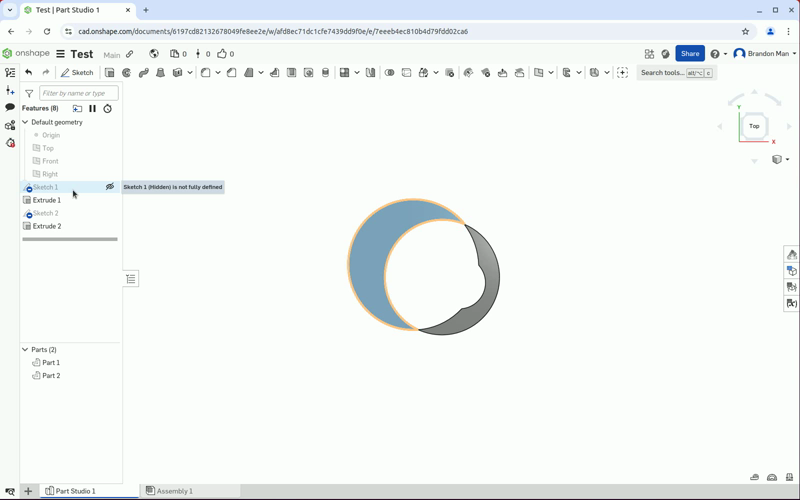
click(73, 189)
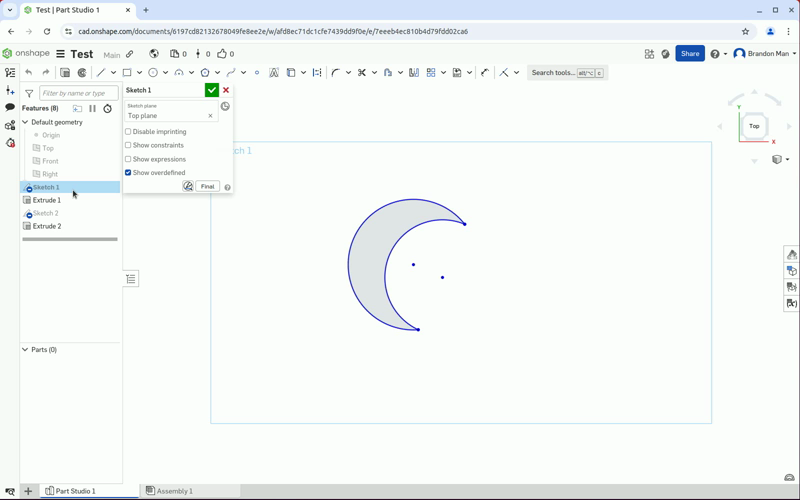
mouse_move(229, 92)
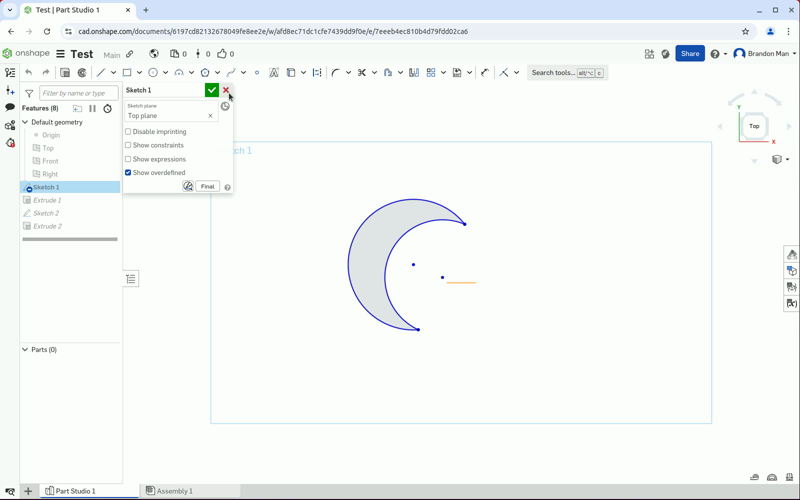
click(229, 92)
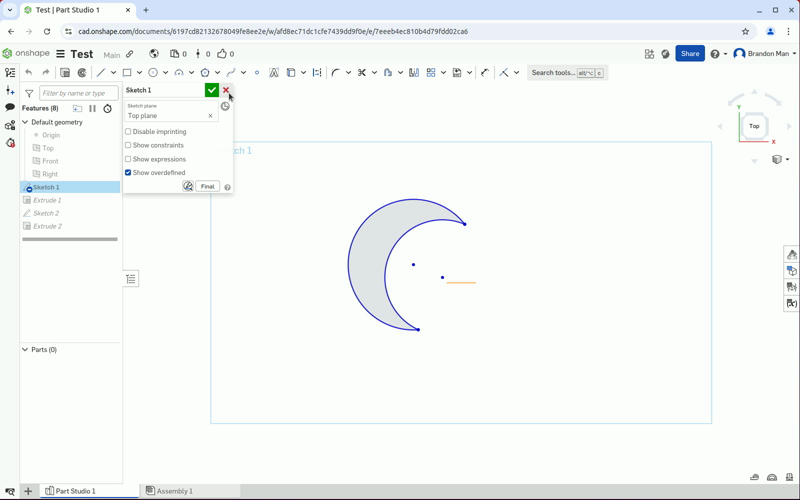
key(shift+s)
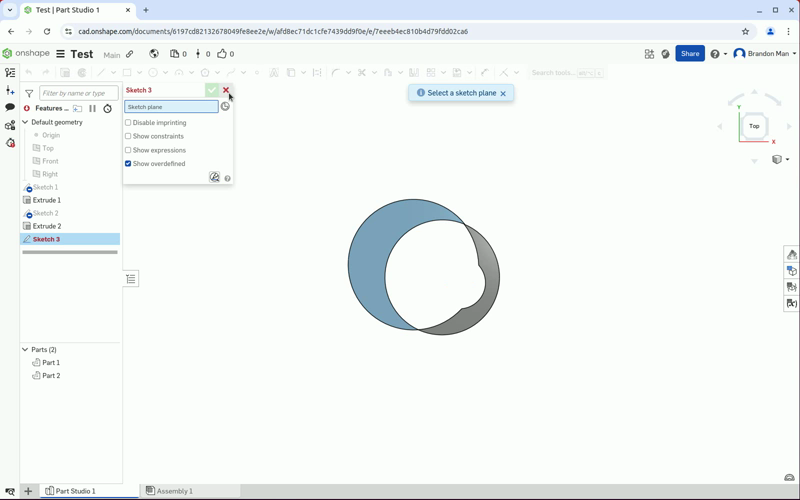
mouse_move(73, 150)
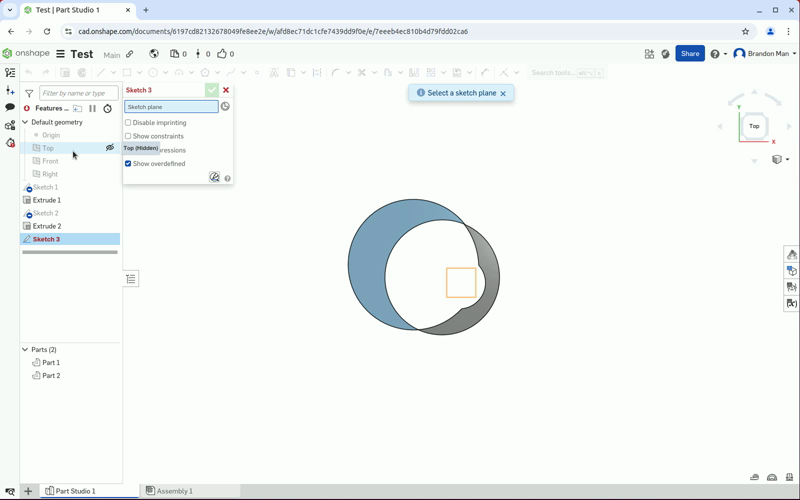
click(73, 150)
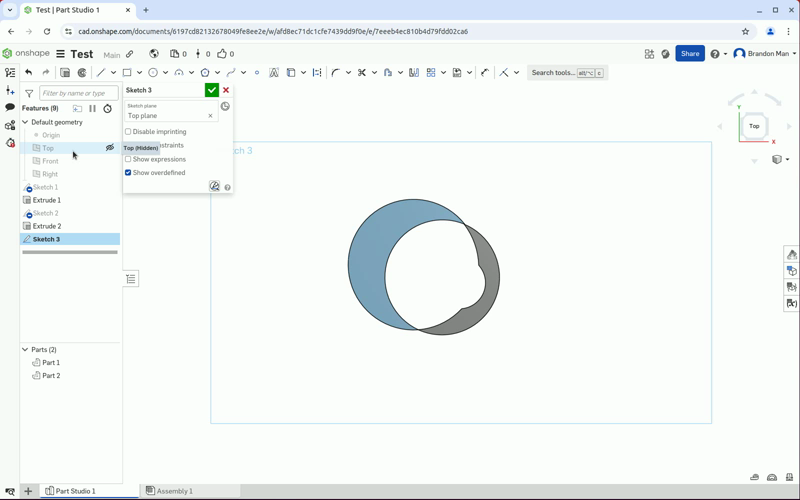
mouse_move(73, 352)
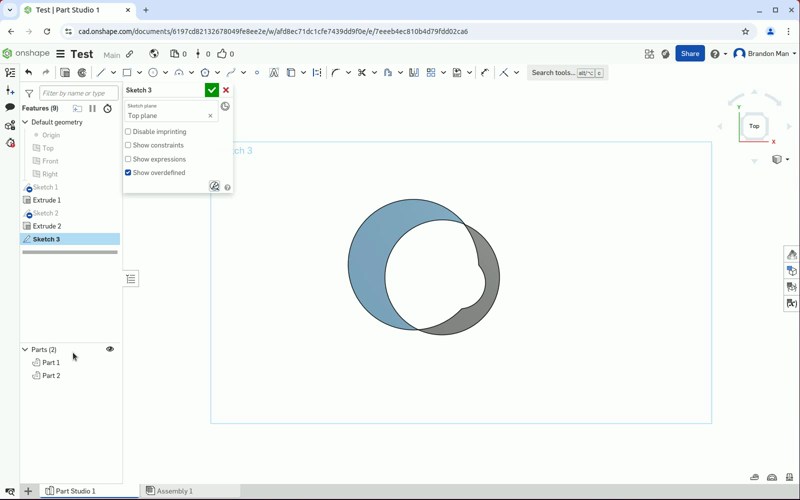
key(y)
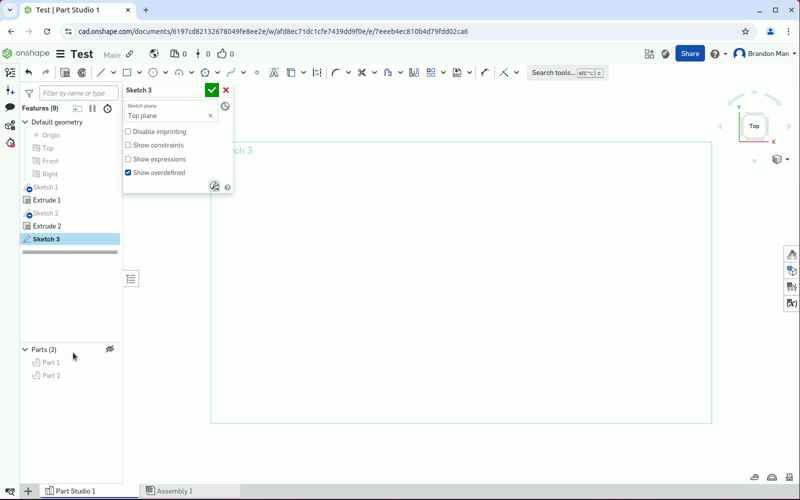
key(a)
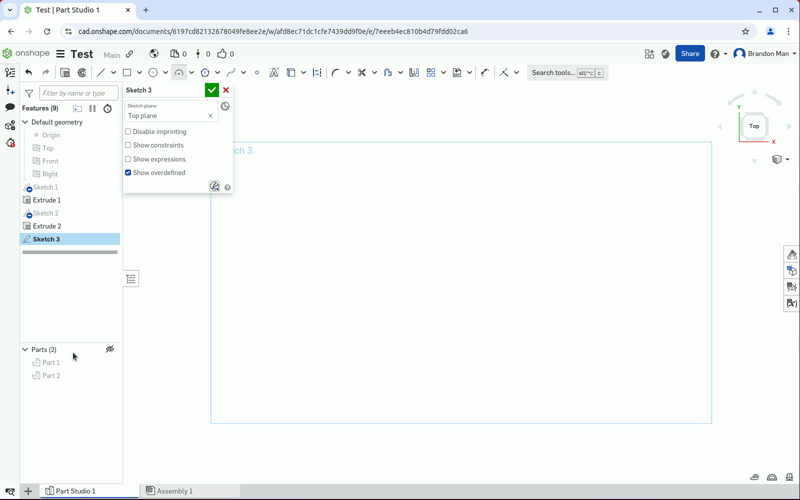
key_down(shift)
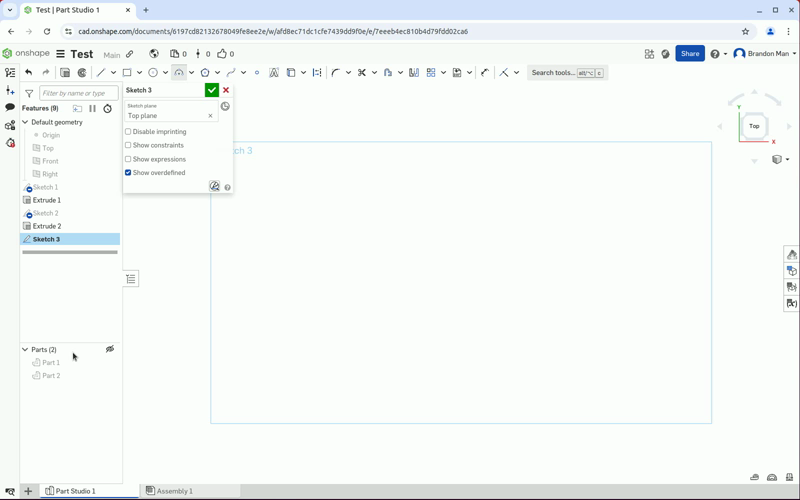
mouse_move(418, 329)
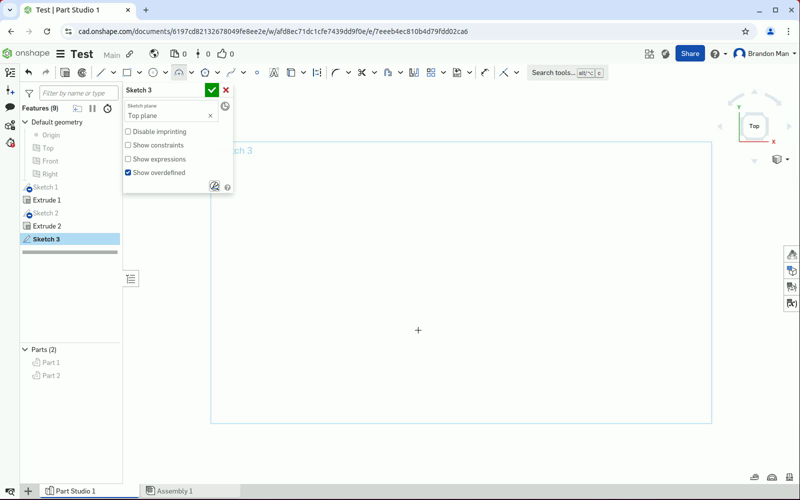
click(418, 329)
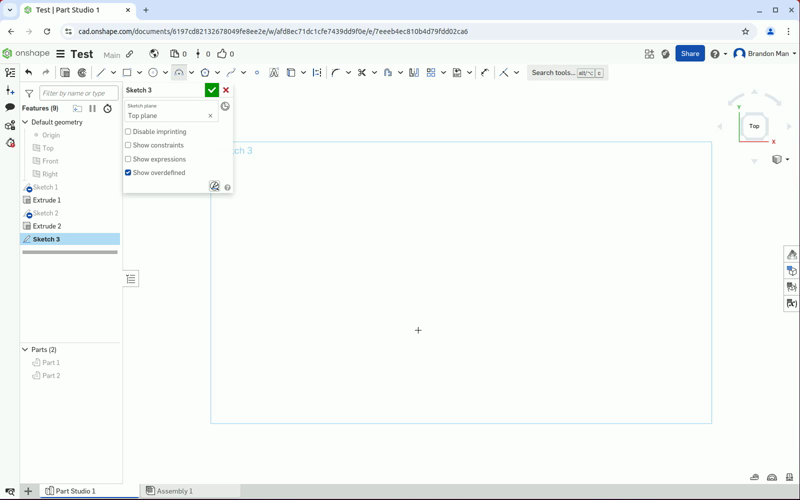
key_up(shift)
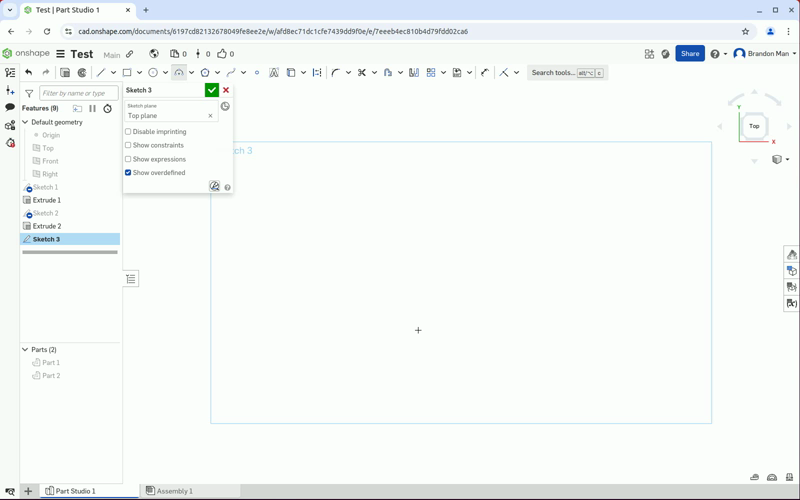
key_down(shift)
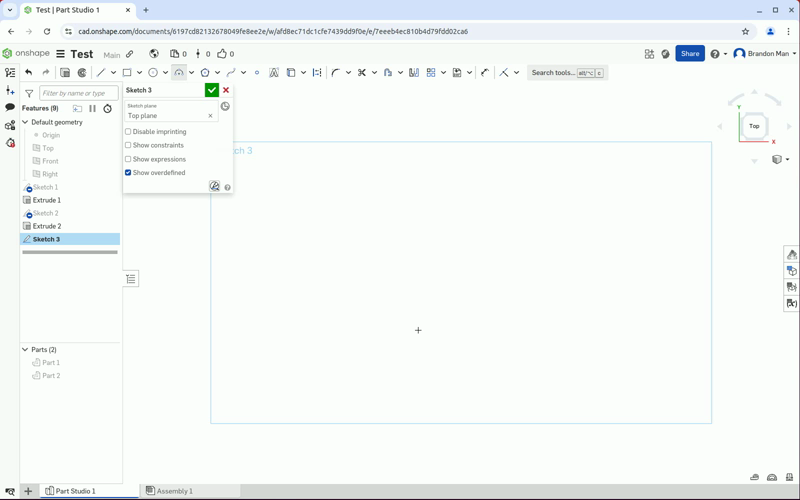
mouse_move(461, 308)
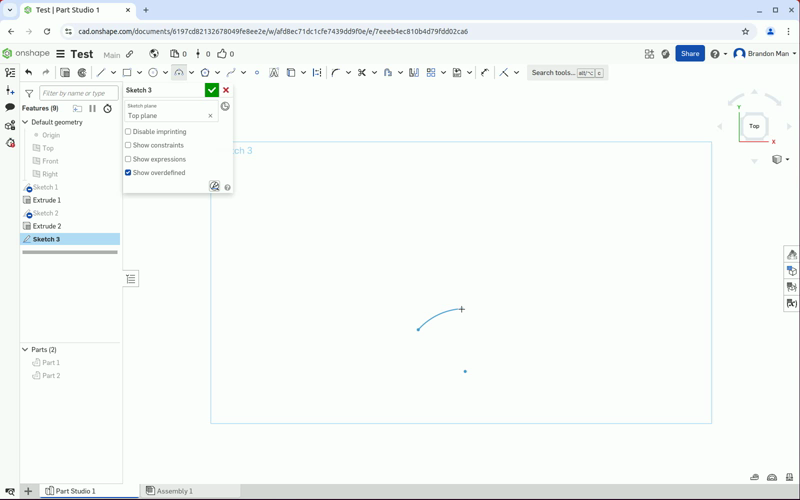
click(461, 308)
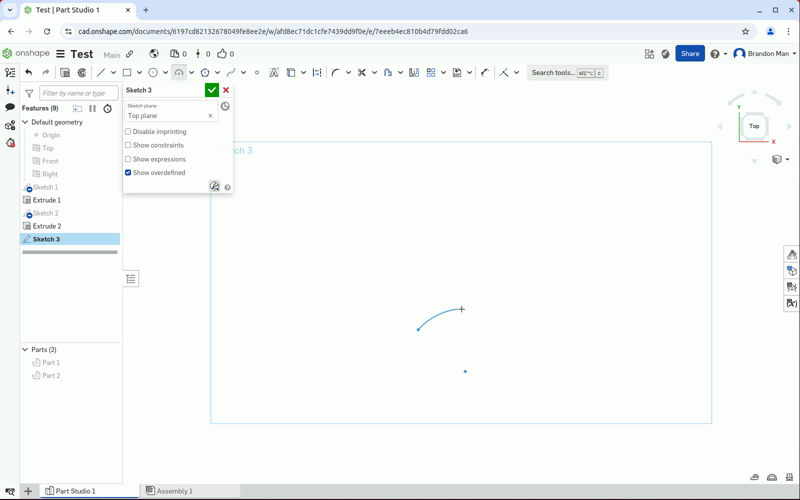
mouse_move(442, 323)
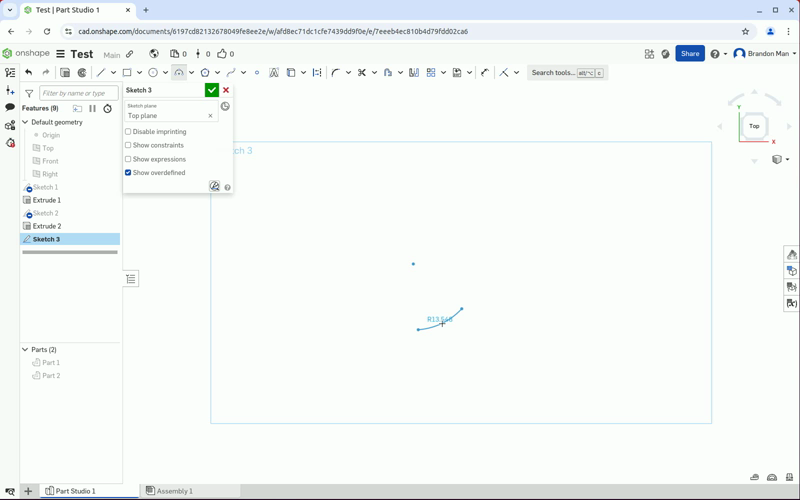
click(442, 323)
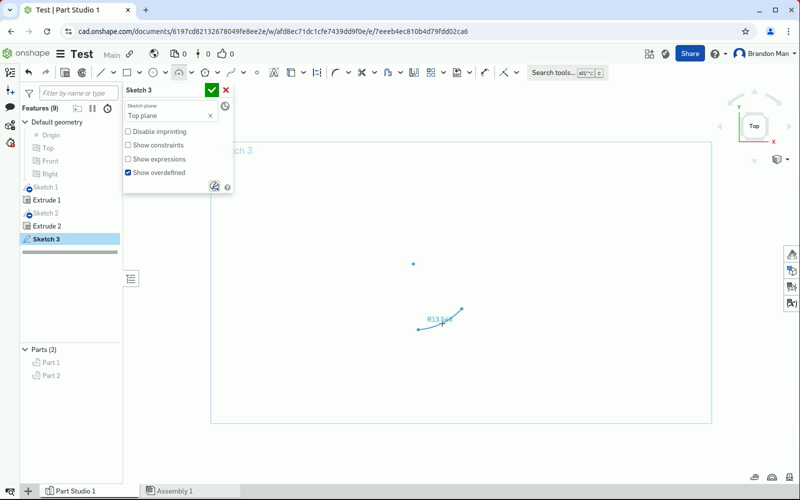
key_up(shift)
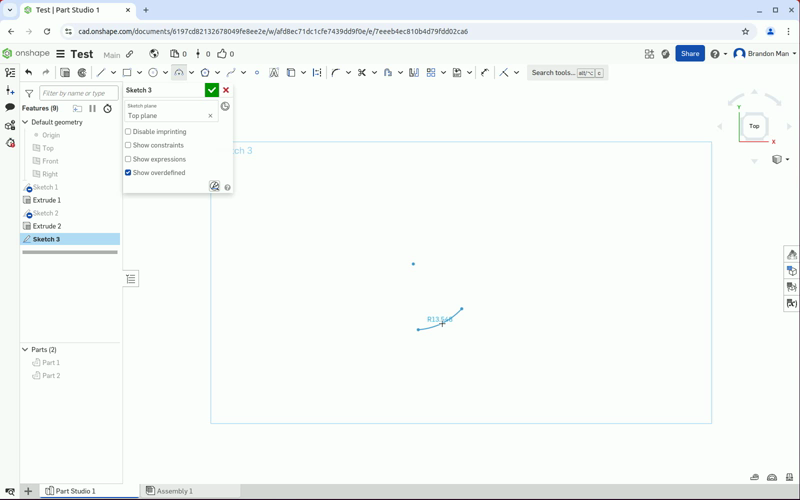
mouse_move(461, 308)
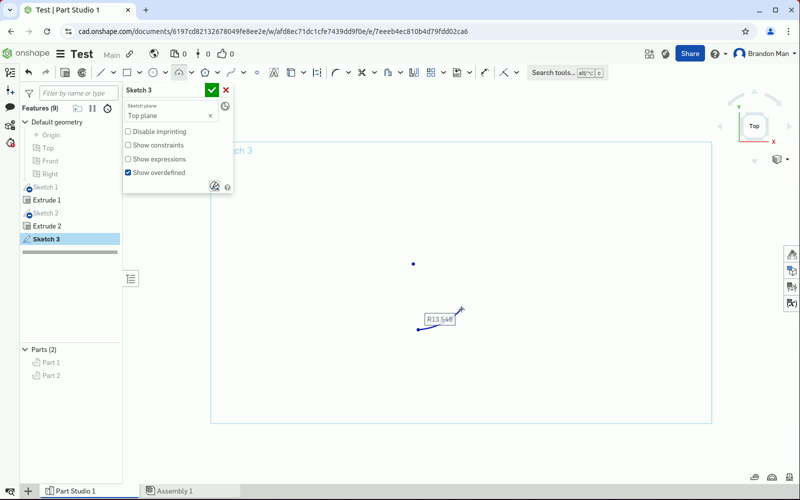
click(461, 308)
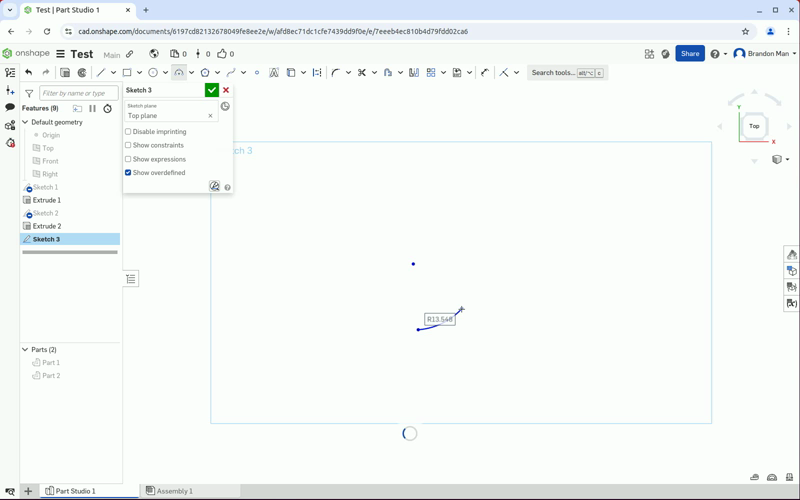
key_down(shift)
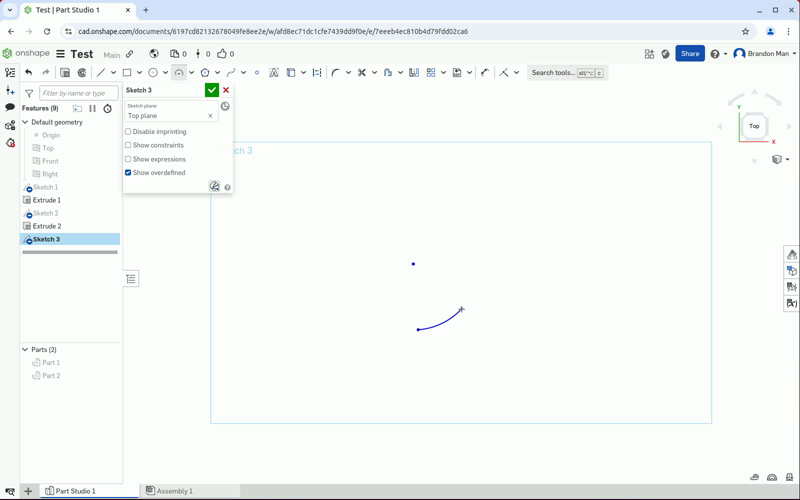
mouse_move(479, 265)
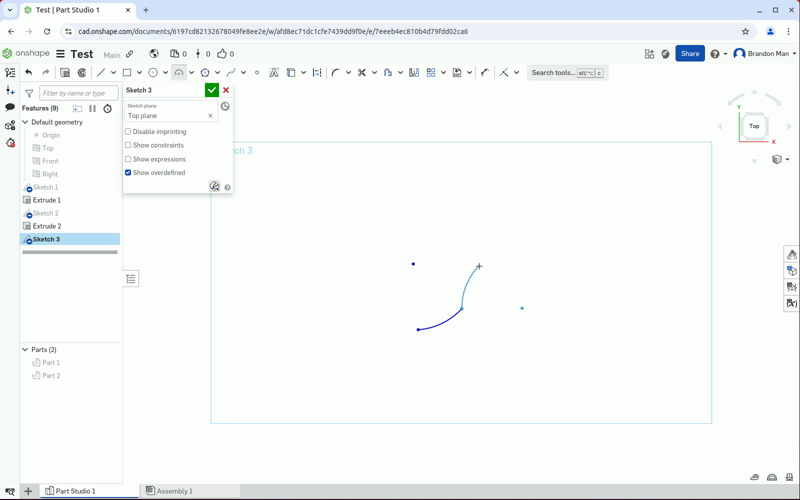
click(479, 265)
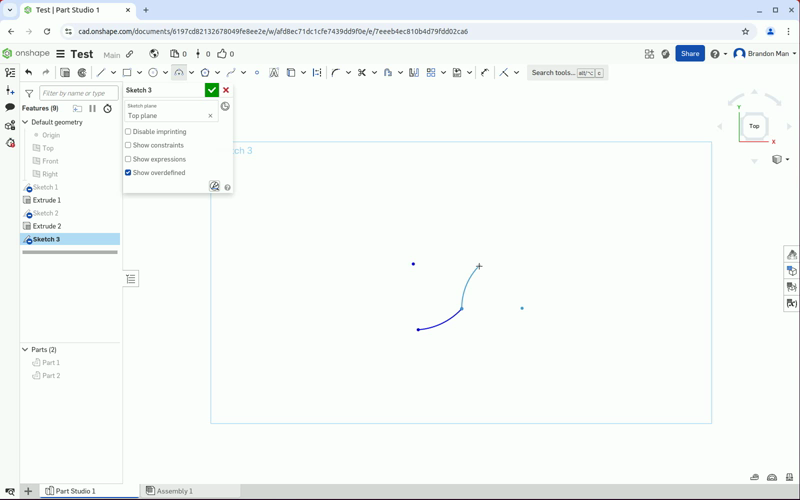
mouse_move(436, 273)
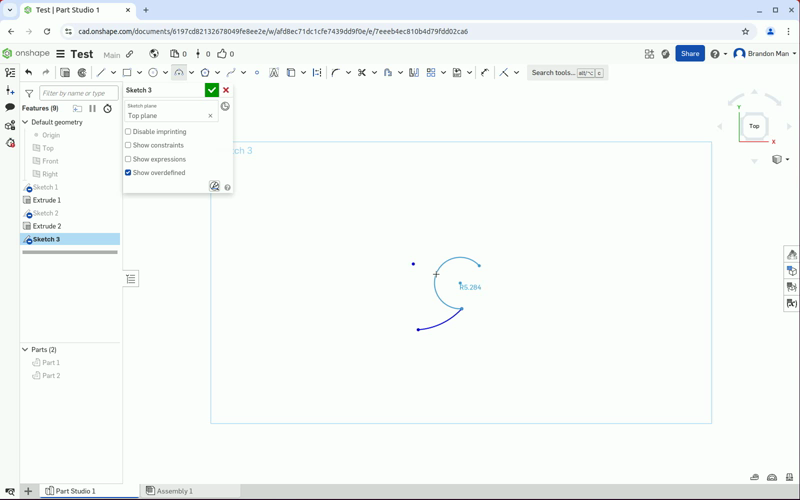
click(436, 273)
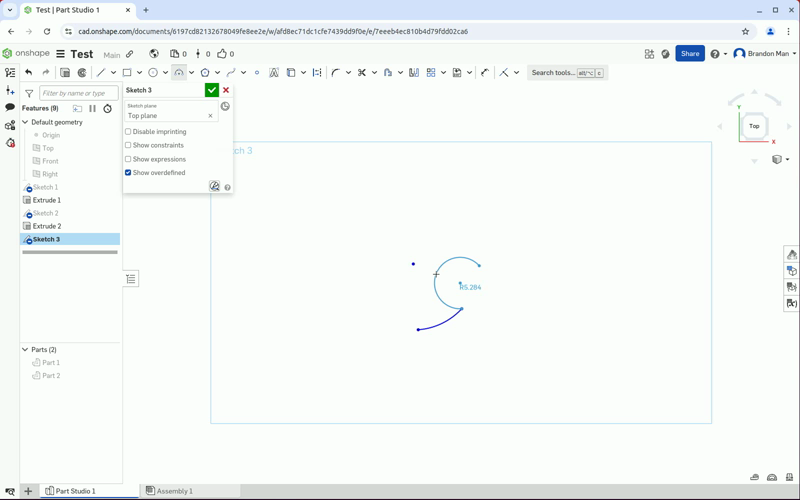
key_up(shift)
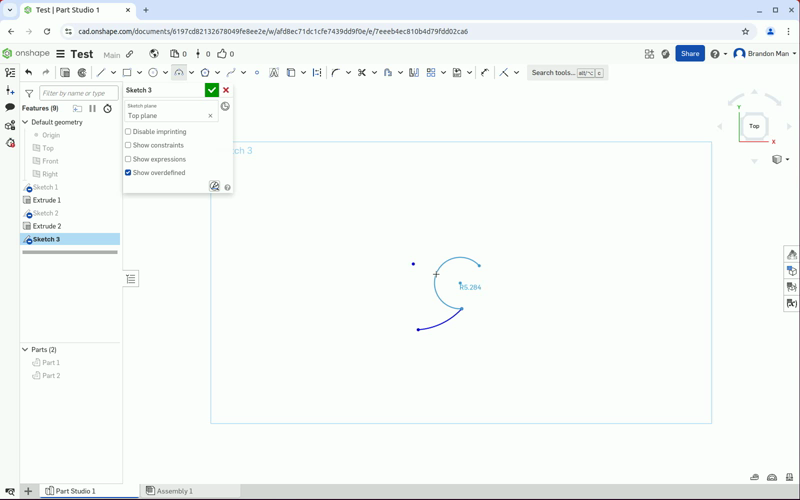
mouse_move(479, 265)
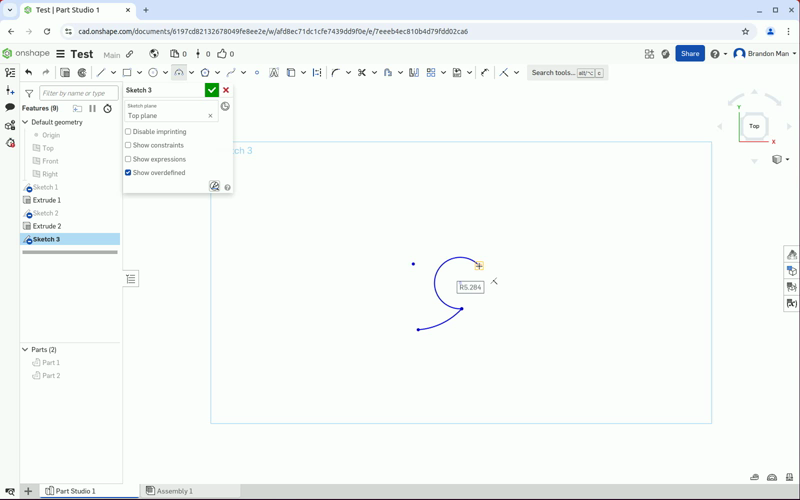
click(479, 265)
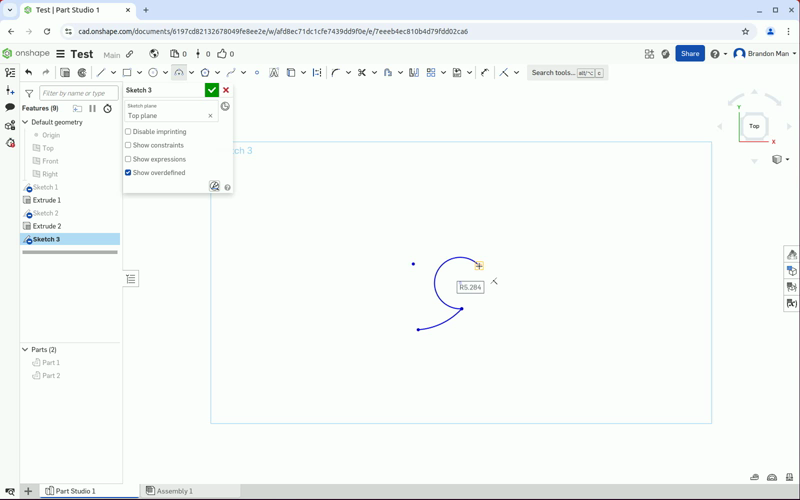
key_down(shift)
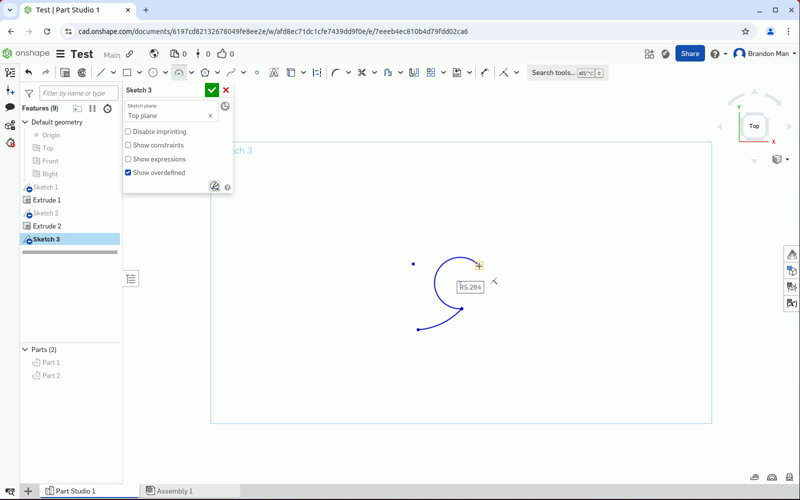
mouse_move(464, 224)
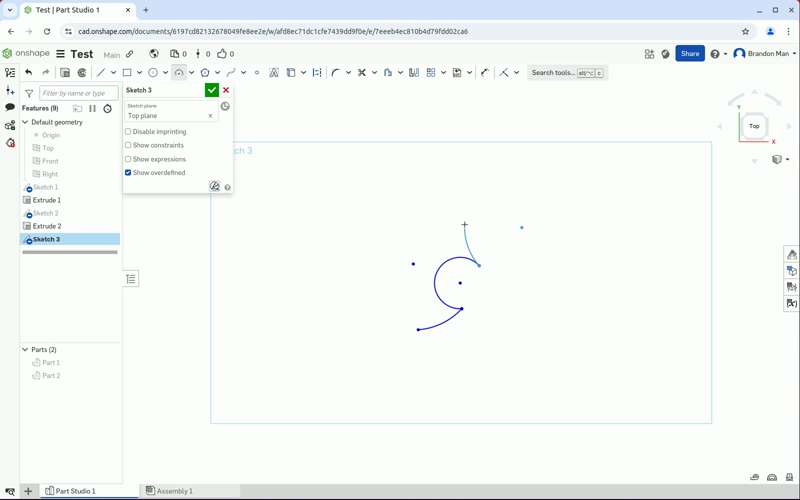
click(464, 224)
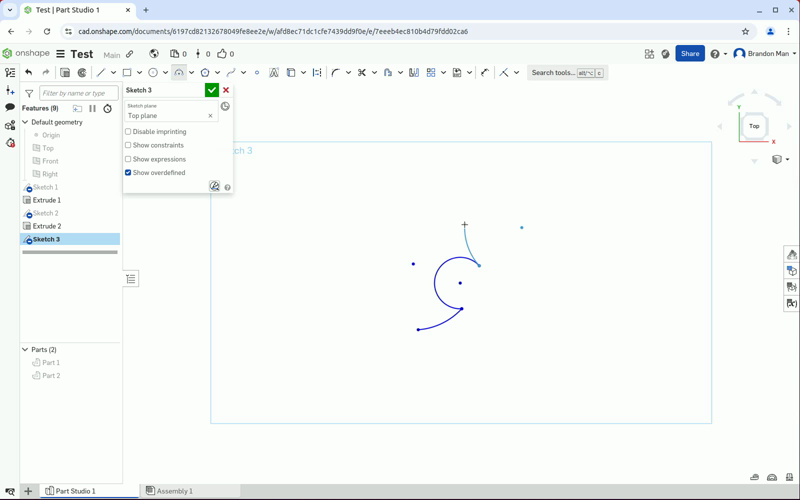
mouse_move(475, 243)
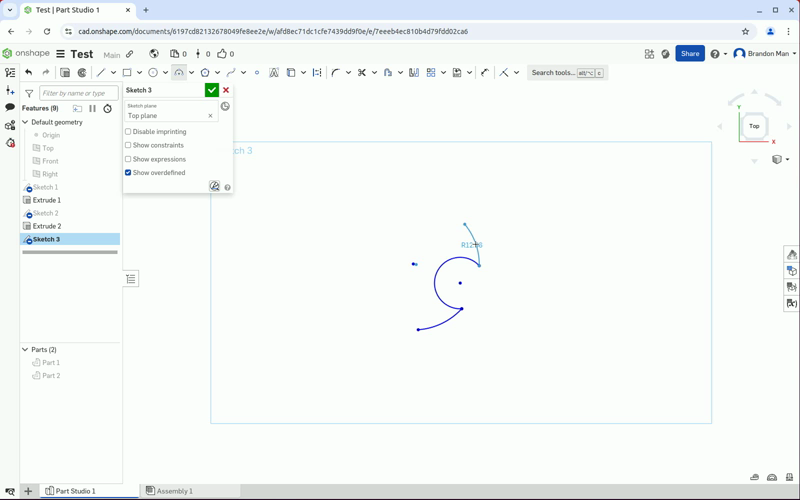
click(475, 243)
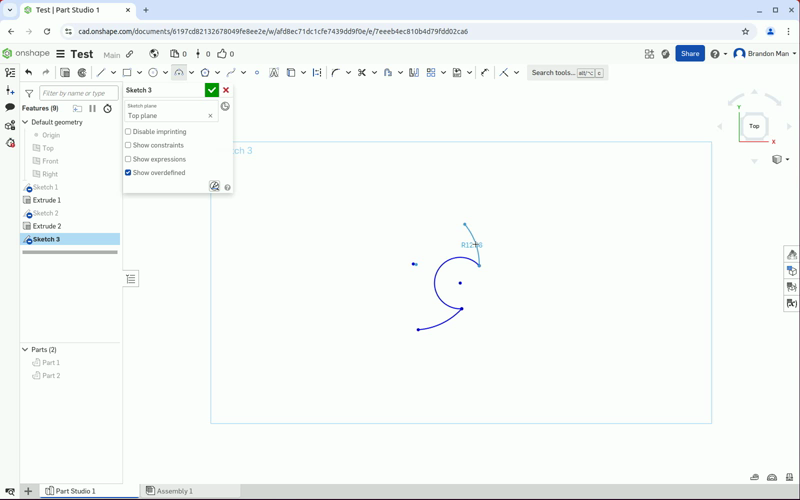
key_up(shift)
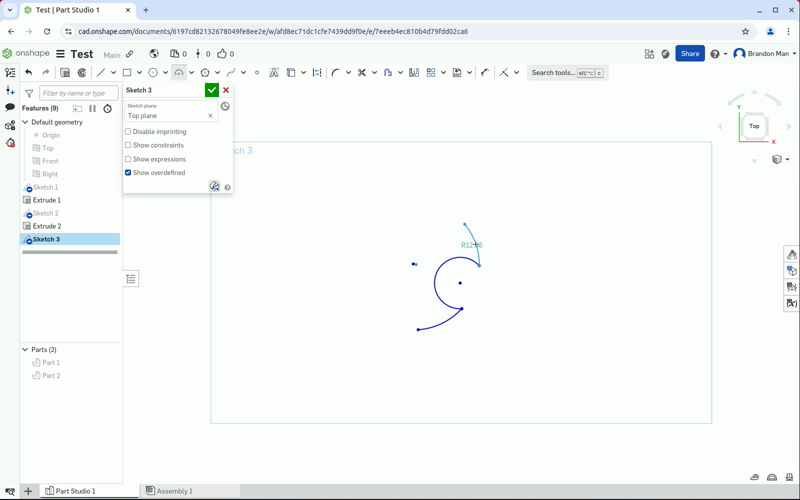
mouse_move(464, 224)
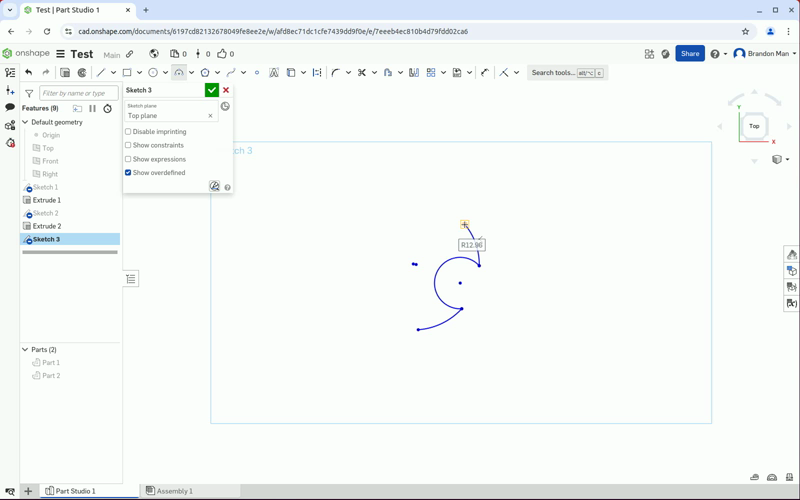
click(464, 224)
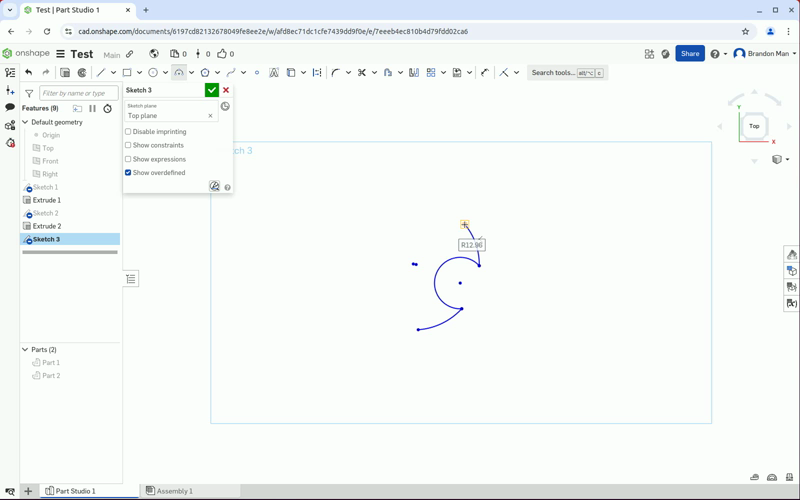
mouse_move(418, 329)
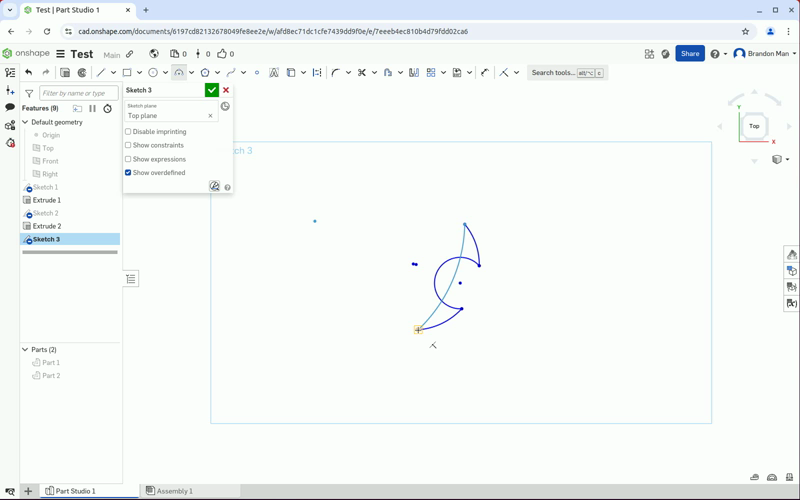
click(418, 329)
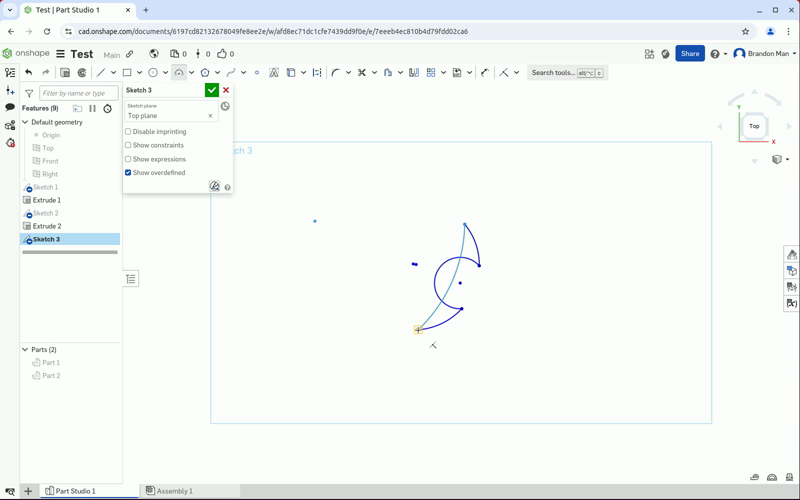
key_down(shift)
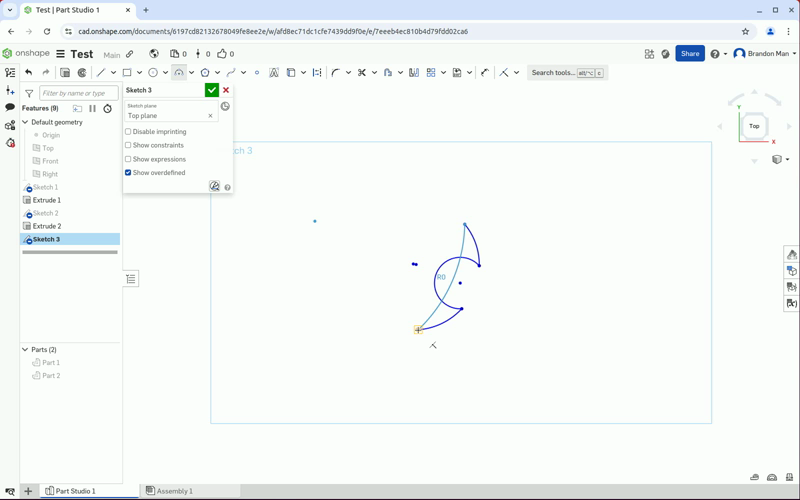
mouse_move(389, 254)
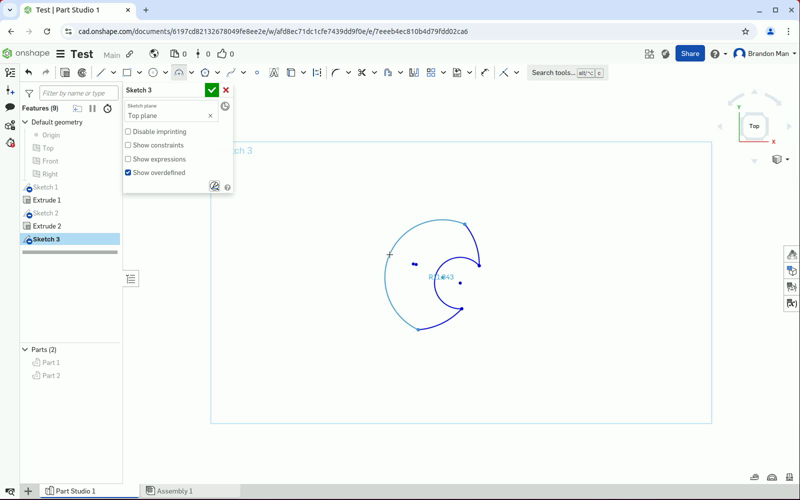
click(389, 254)
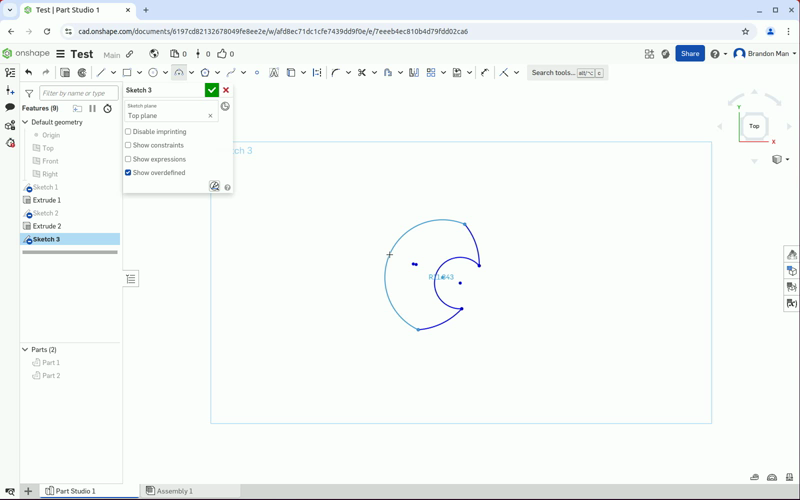
key_up(shift)
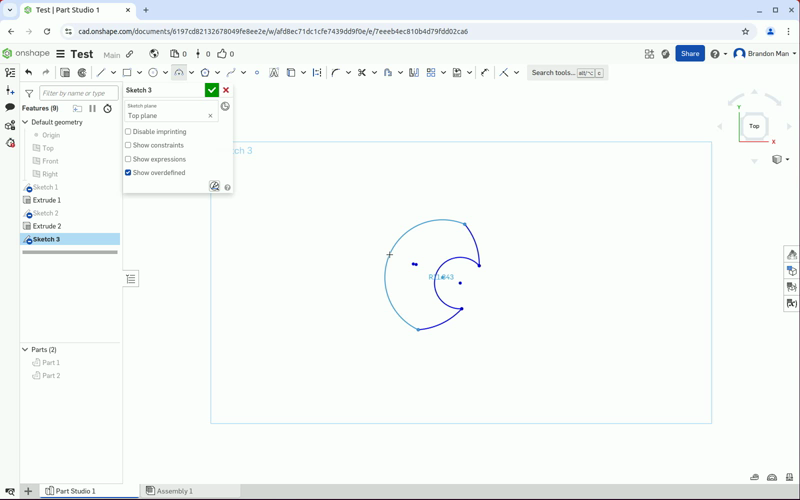
key(esc)
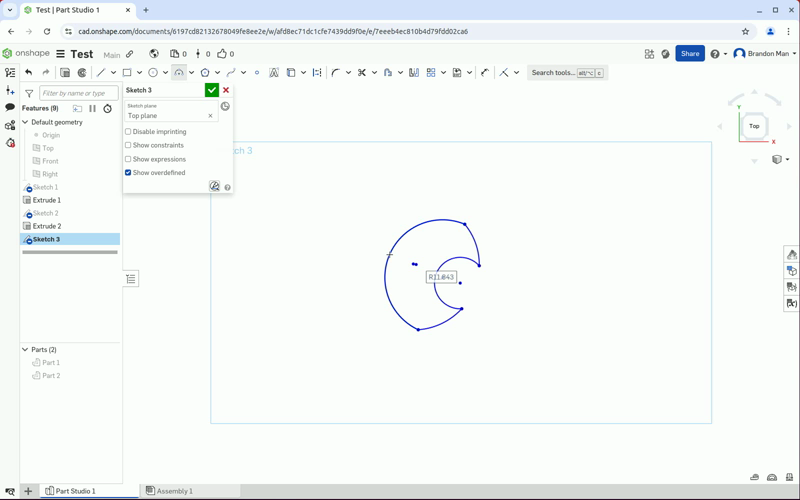
mouse_move(421, 314)
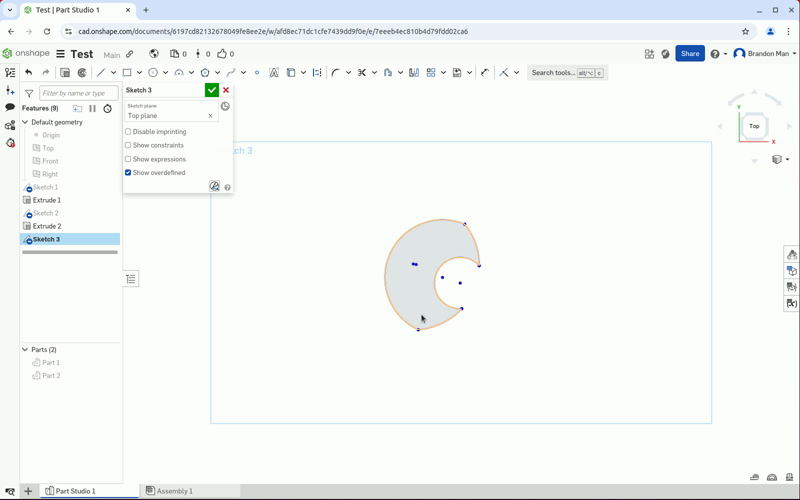
click(421, 314)
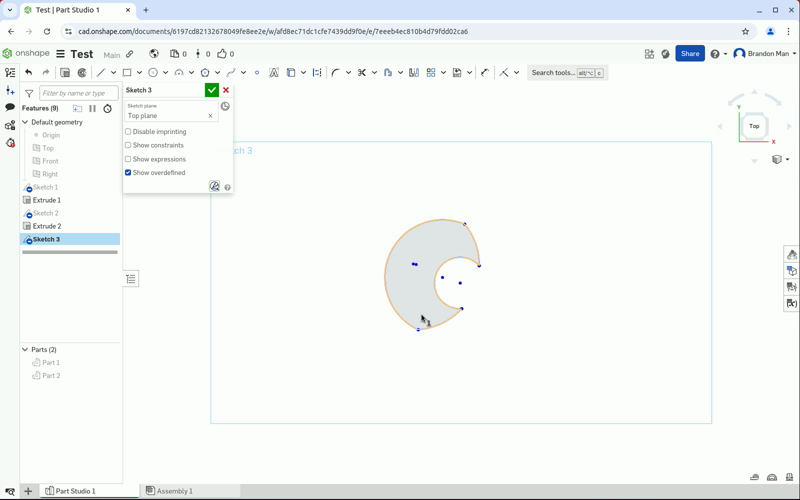
mouse_move(73, 352)
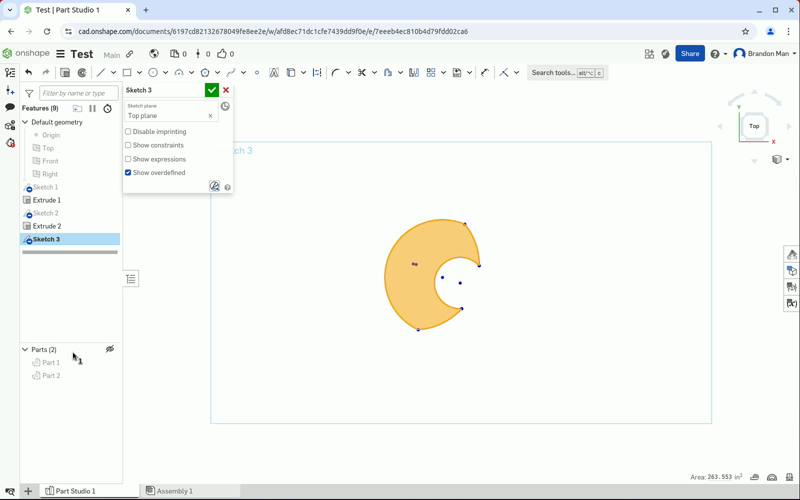
key(shift+y)
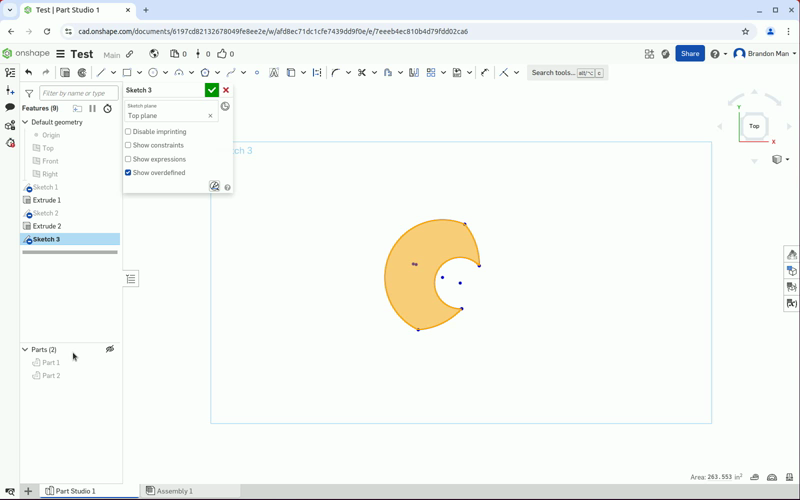
key(shift+e)
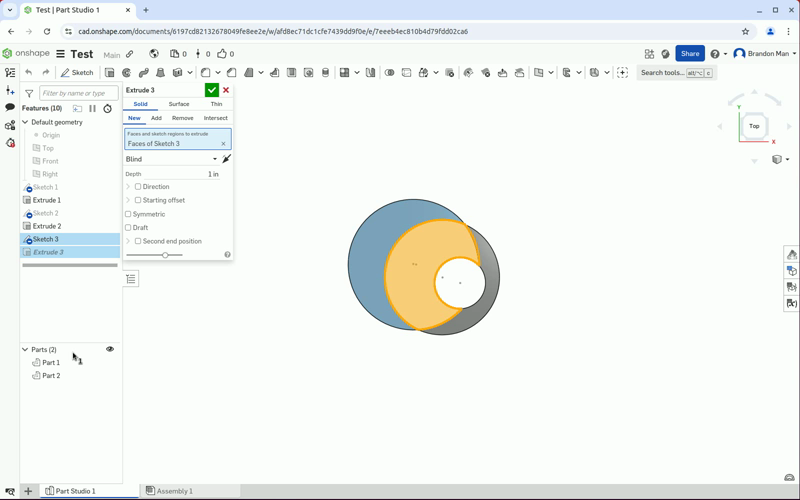
mouse_move(143, 106)
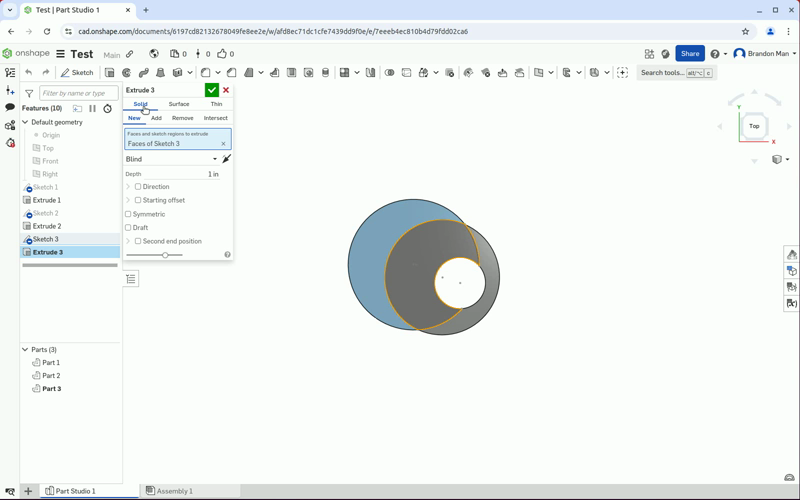
click(143, 106)
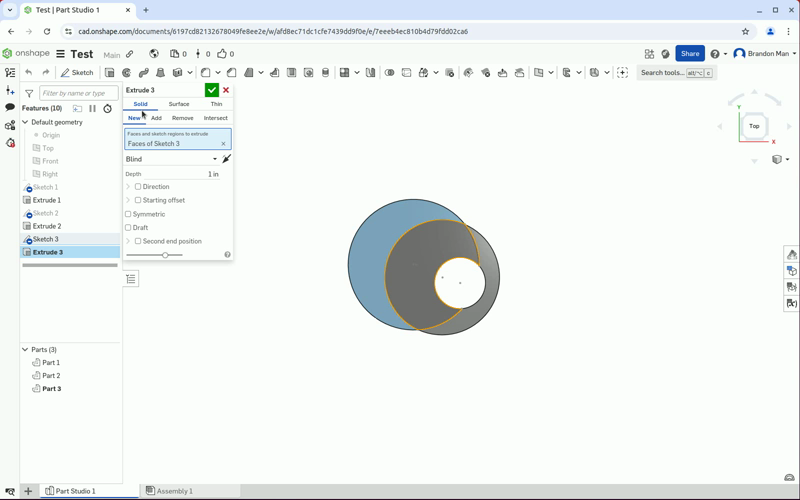
mouse_move(137, 120)
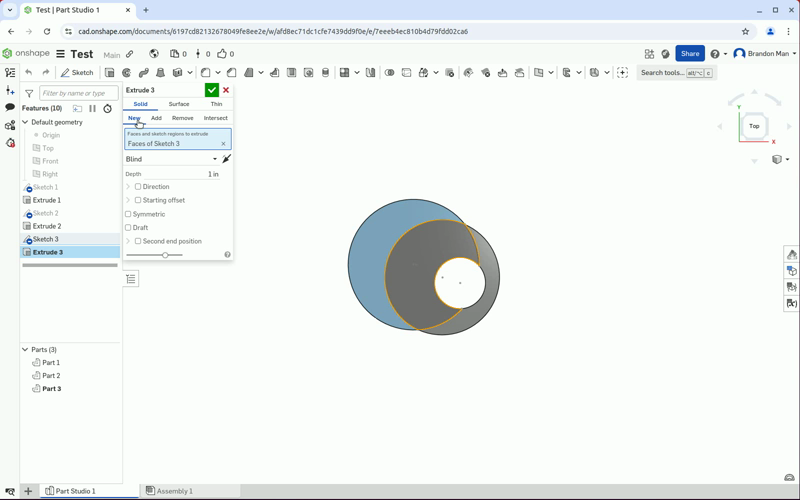
click(137, 120)
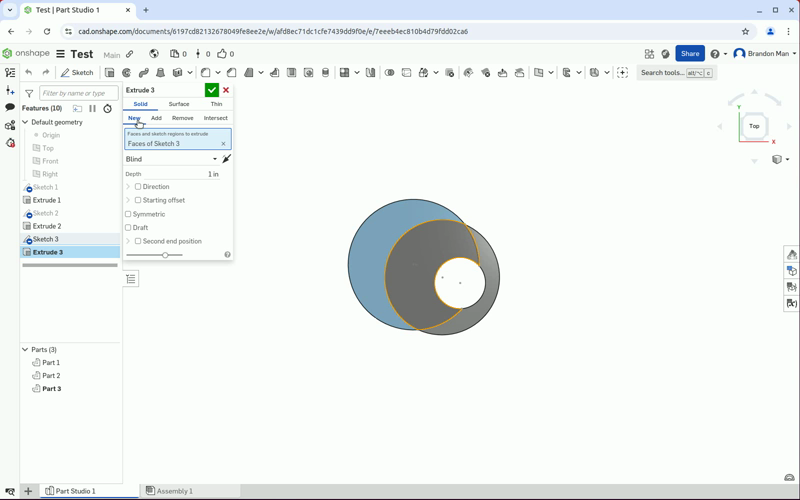
key(tab, 4)
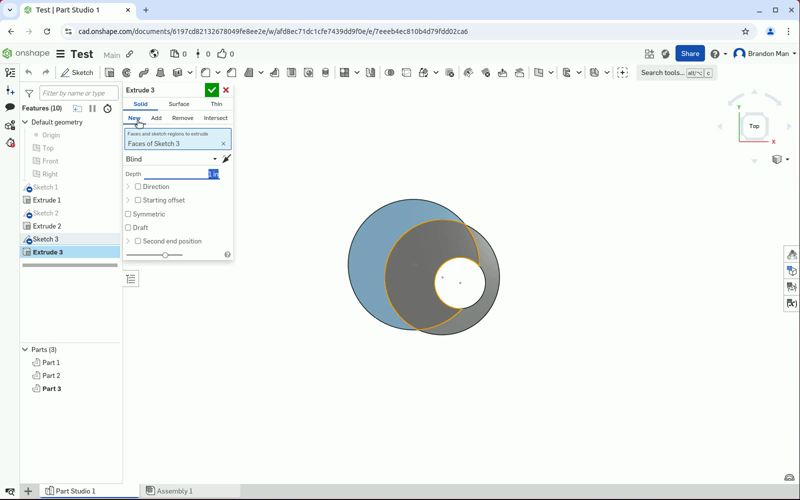
text(0.481)
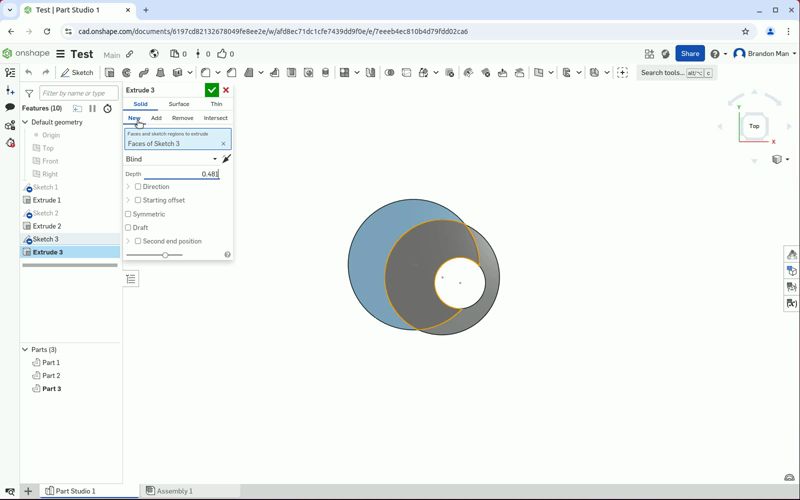
key(enter)
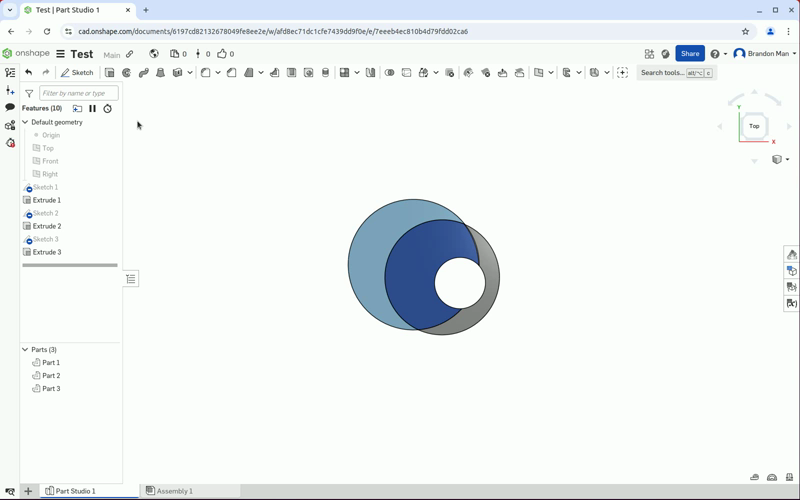
key(shift+h)
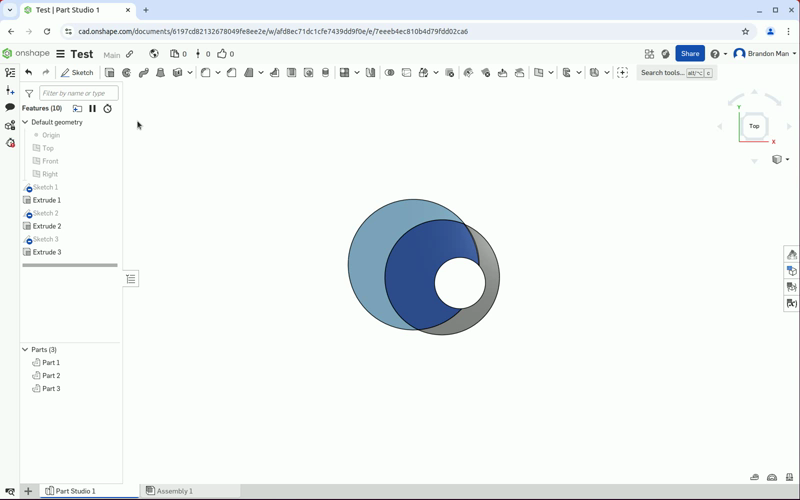
key(shift+h)
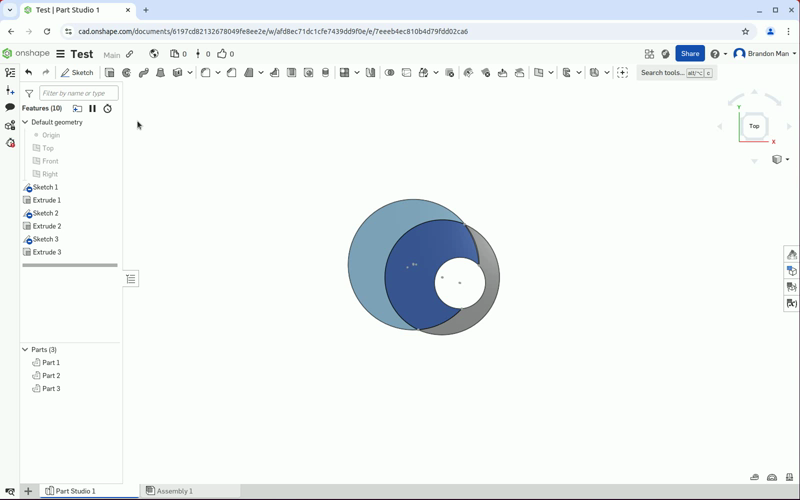
key(shift+7)
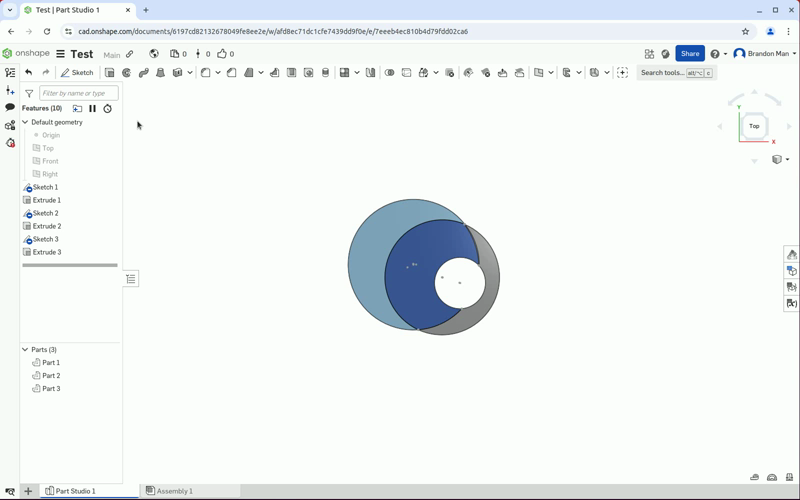
key(up, 3)
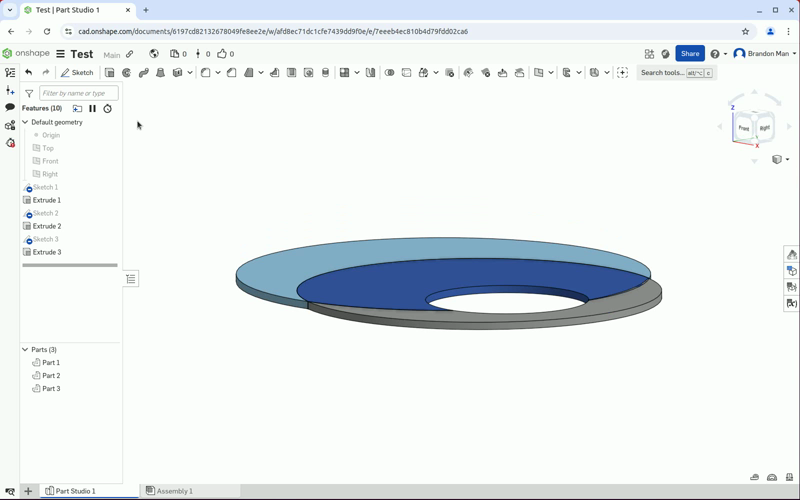
key(left, 3)
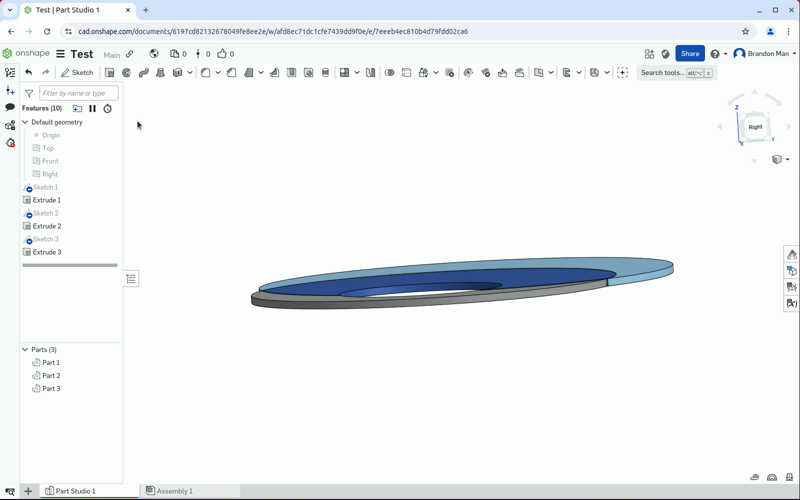
key(right, 3)
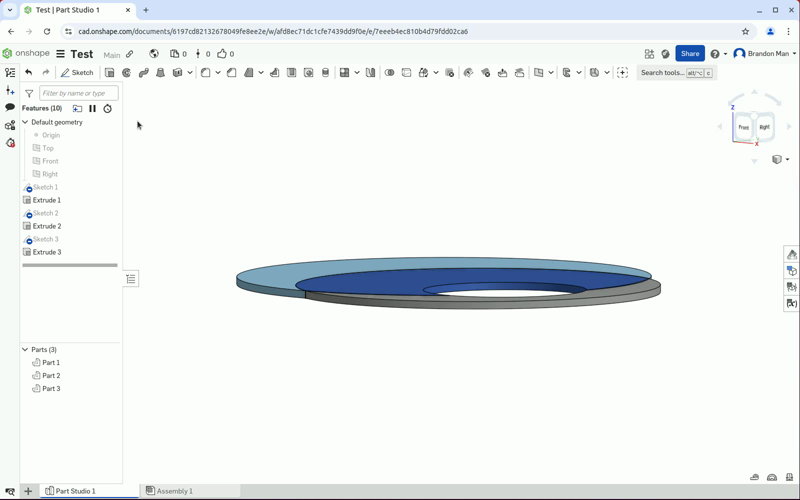
key(down, 3)
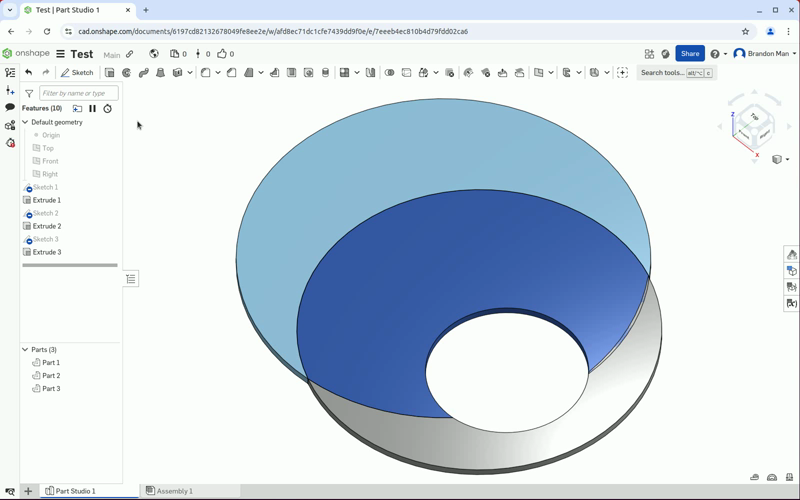
mouse_move(73, 189)
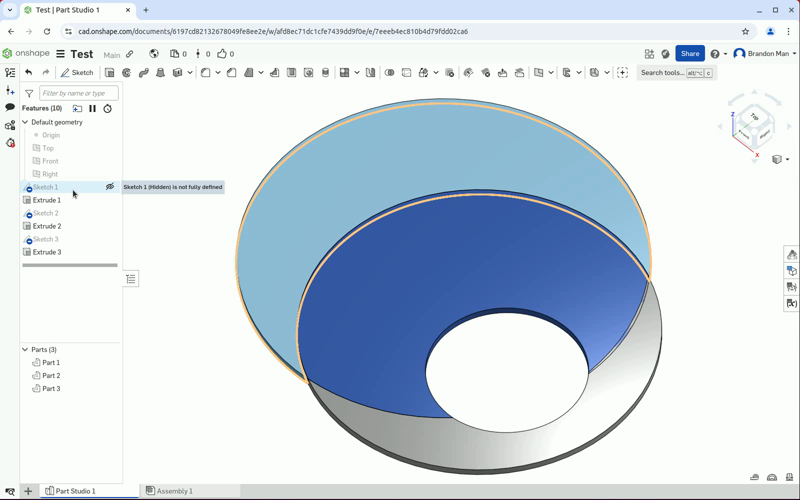
click(73, 189)